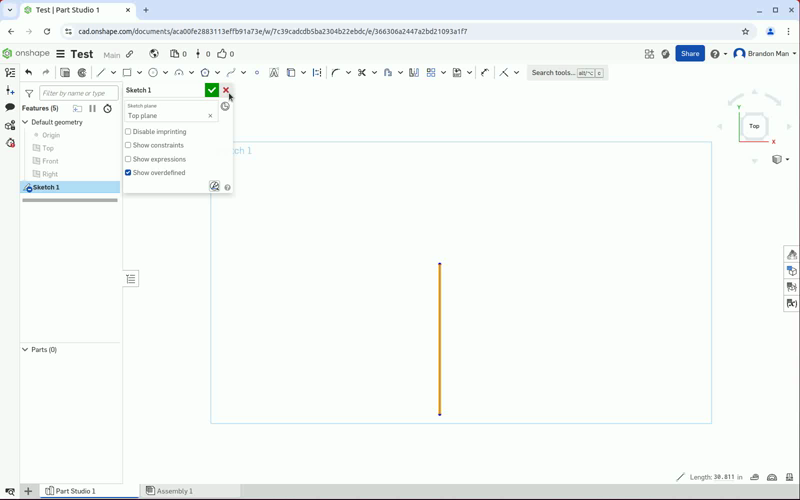
key(shift+h)
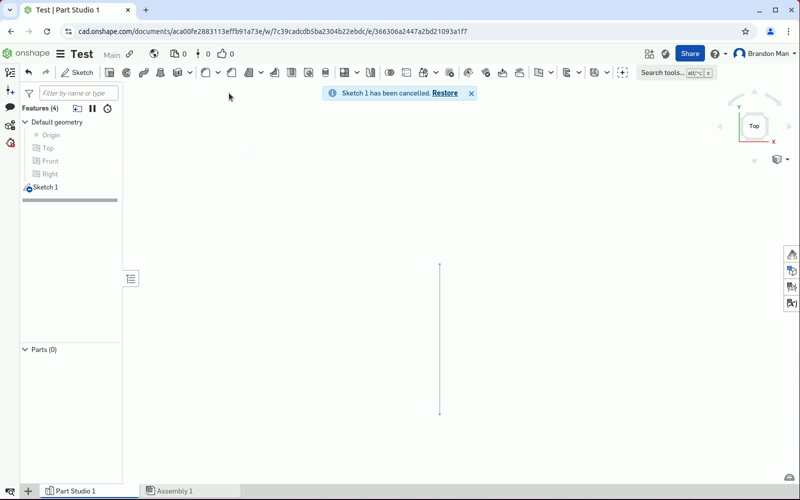
key(shift+s)
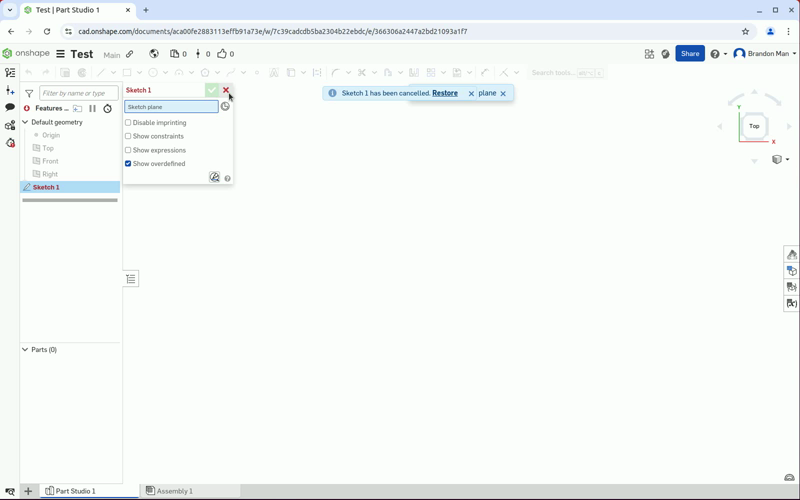
mouse_move(73, 150)
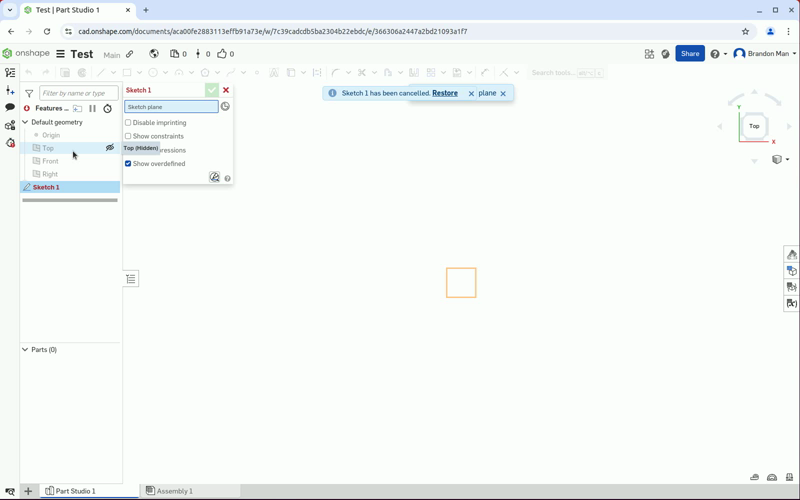
click(73, 150)
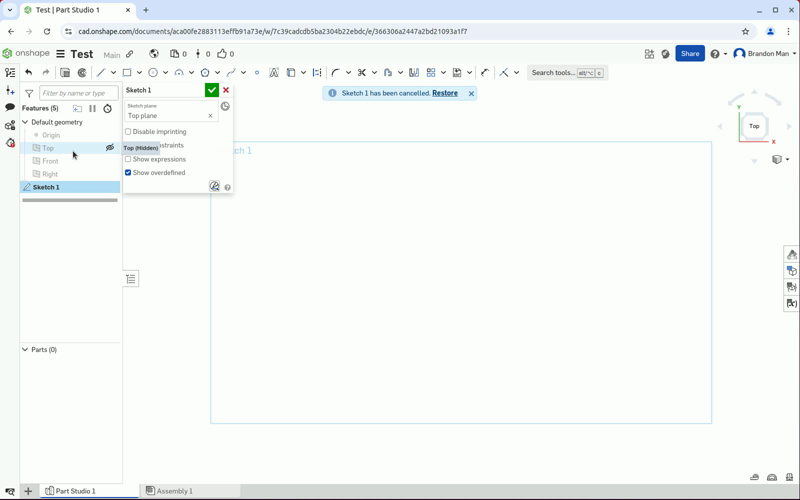
mouse_move(73, 352)
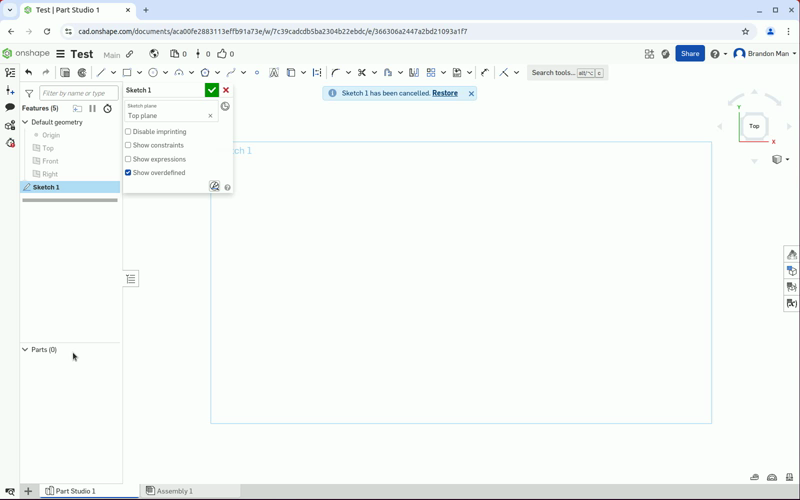
key(y)
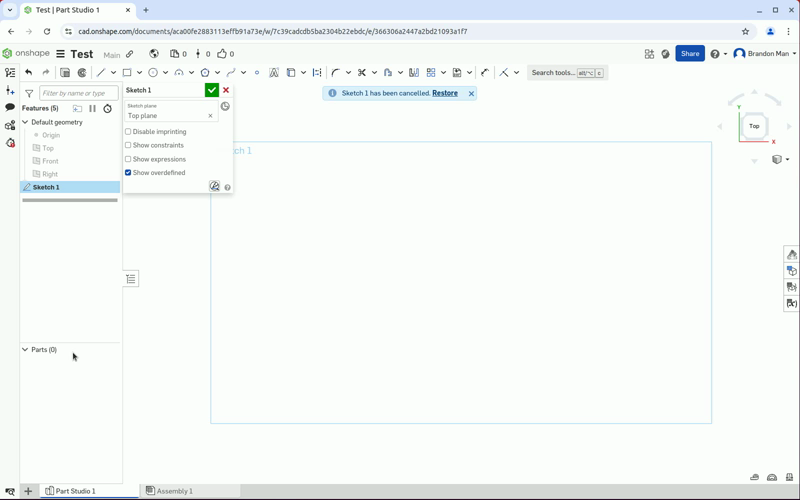
key(l)
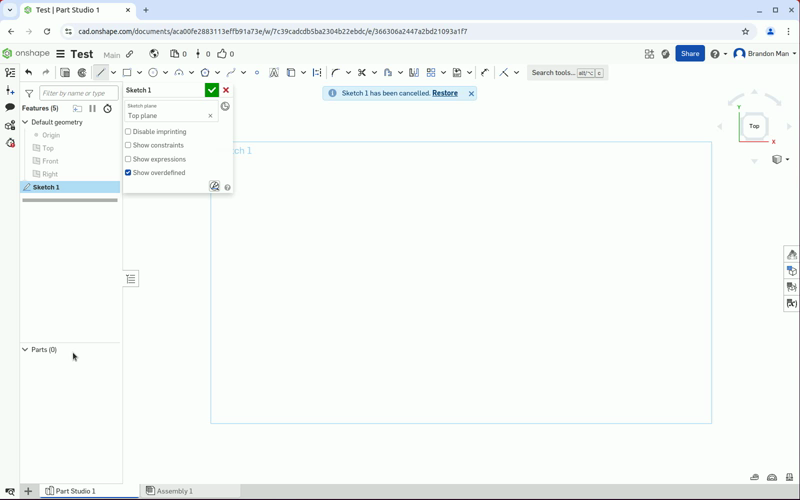
key_down(shift)
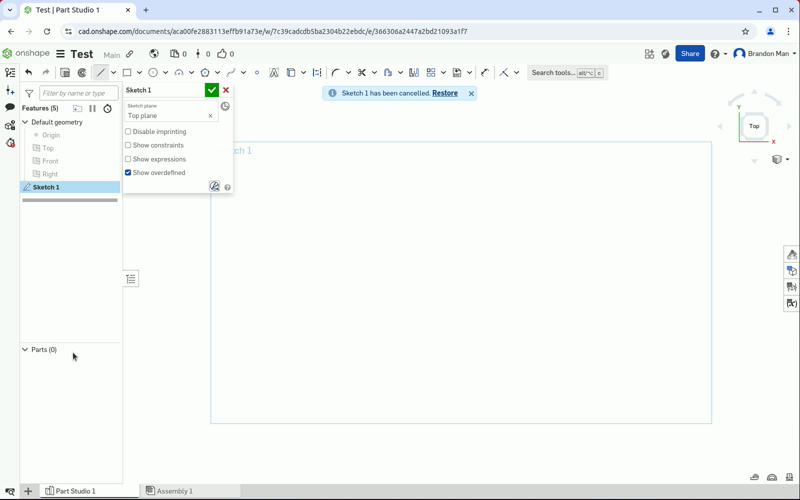
mouse_move(418, 236)
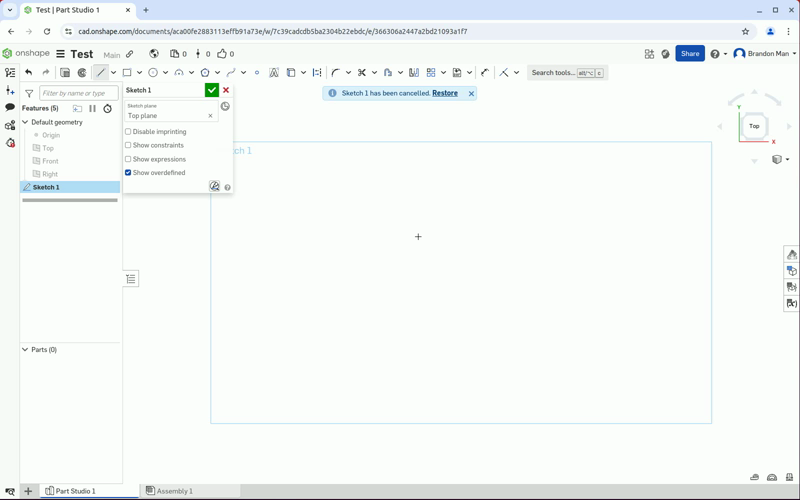
click(418, 236)
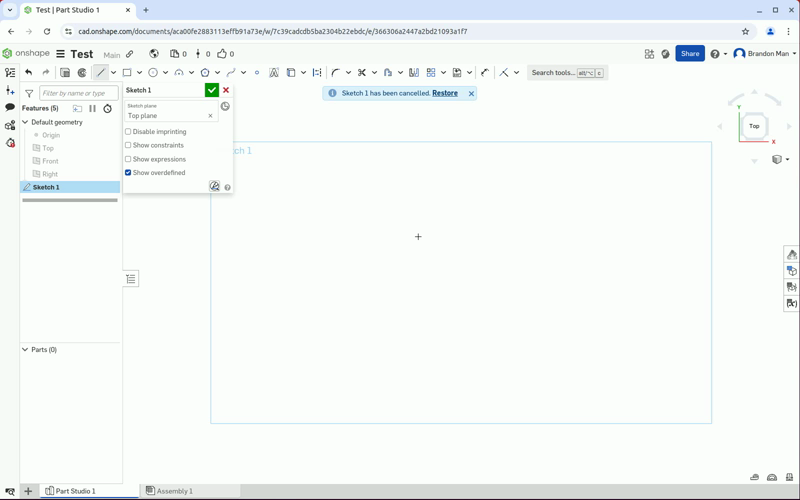
key_up(shift)
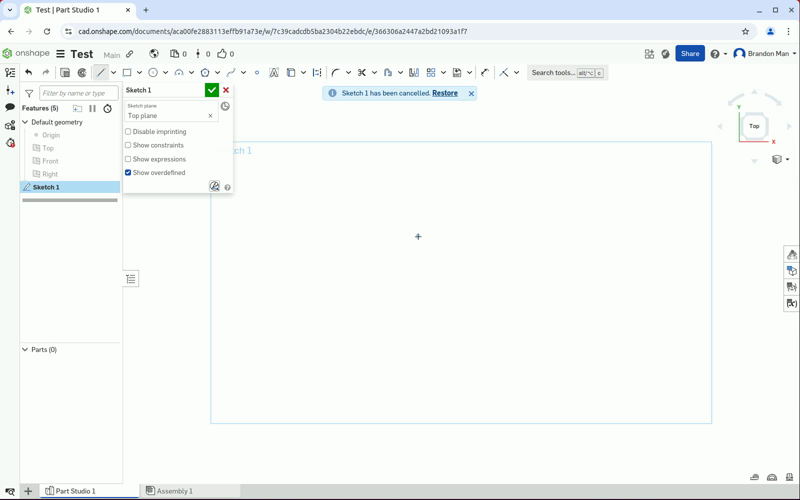
key_down(shift)
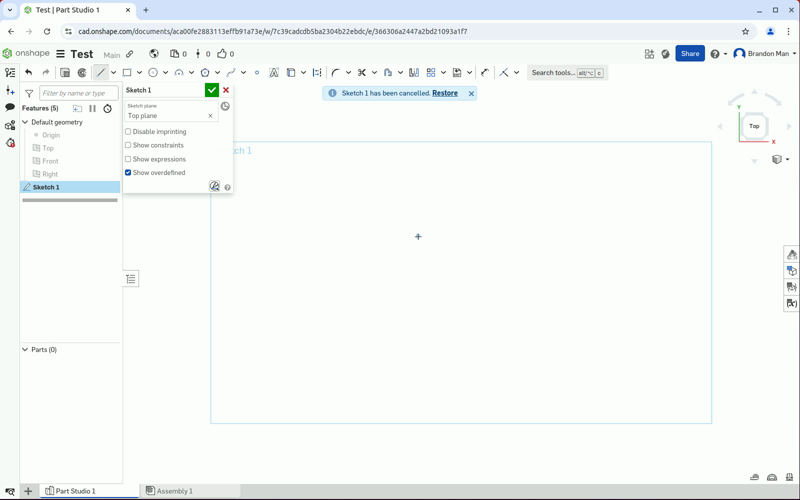
mouse_move(448, 236)
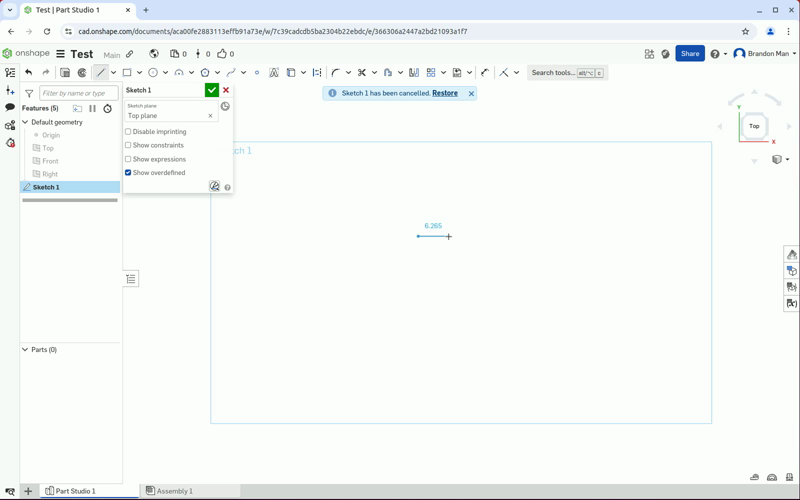
mouse_move(461, 236)
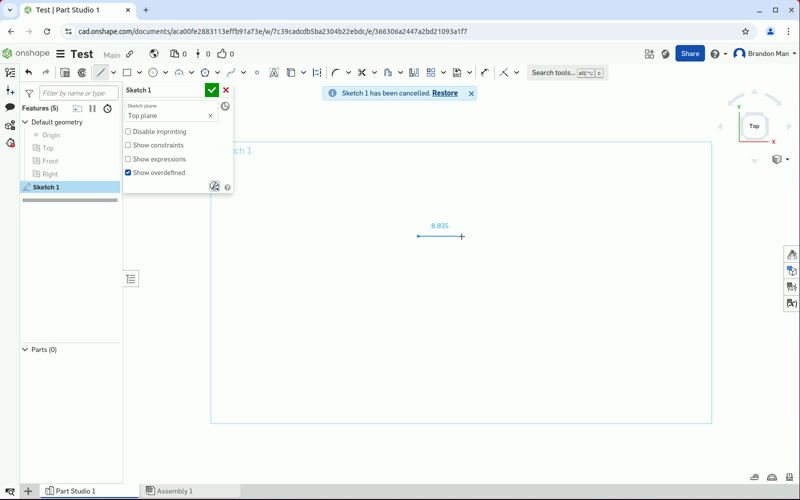
click(461, 236)
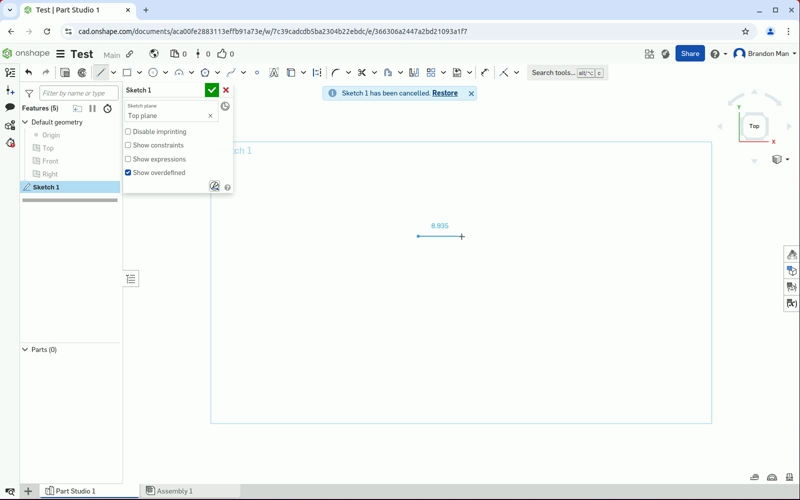
key_up(shift)
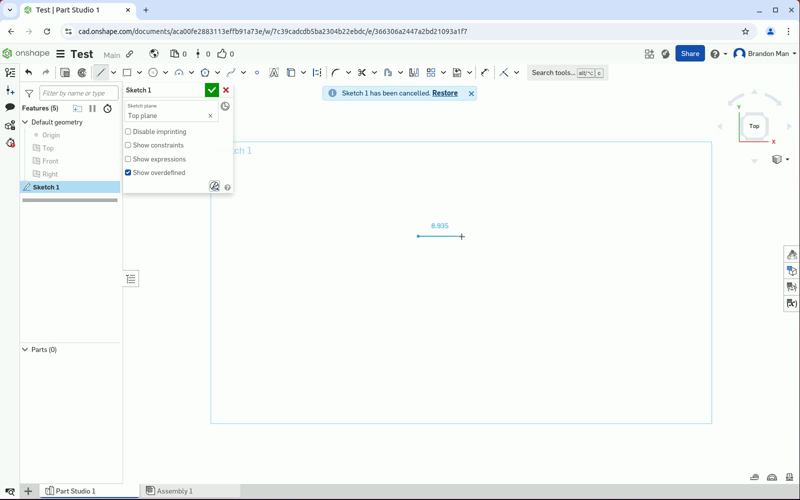
key_down(shift)
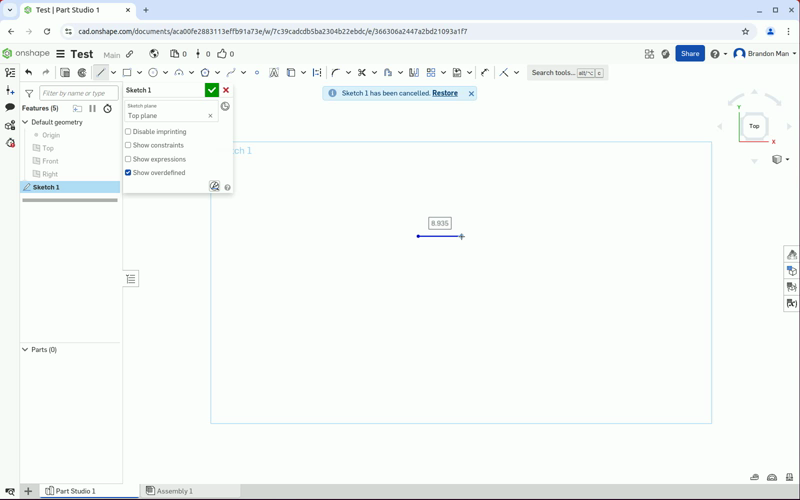
mouse_move(492, 236)
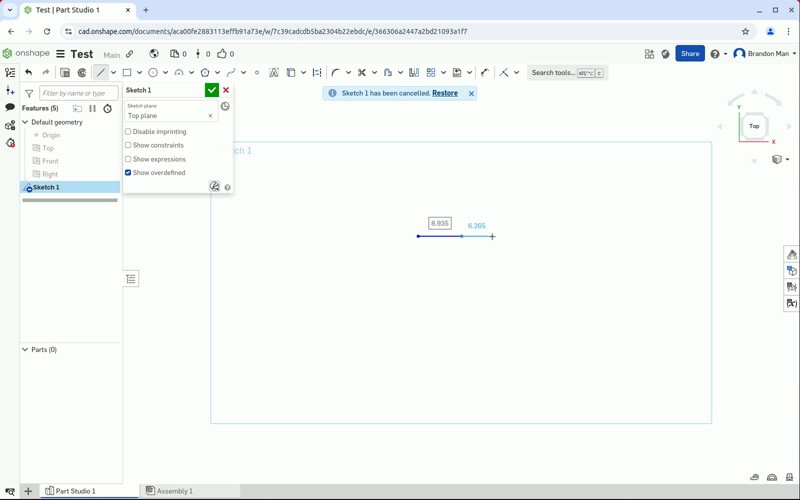
mouse_move(504, 236)
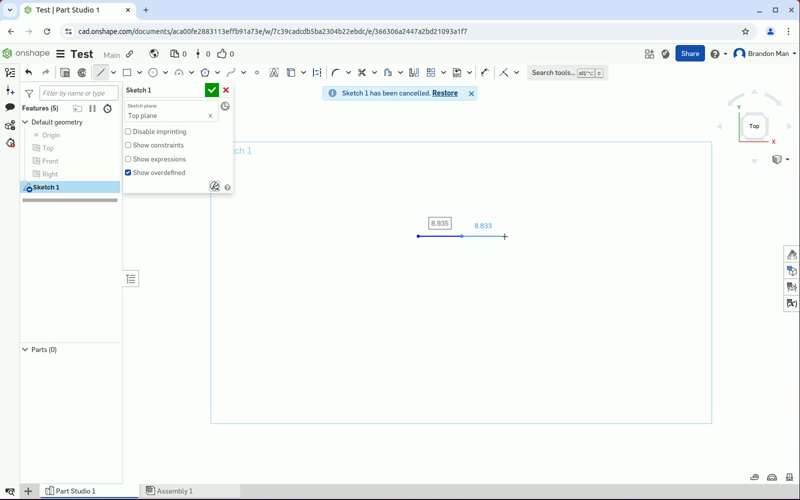
click(504, 236)
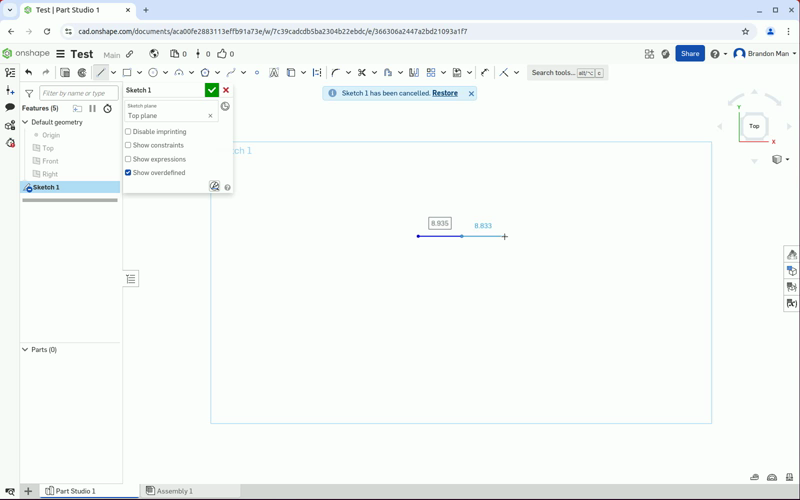
key_up(shift)
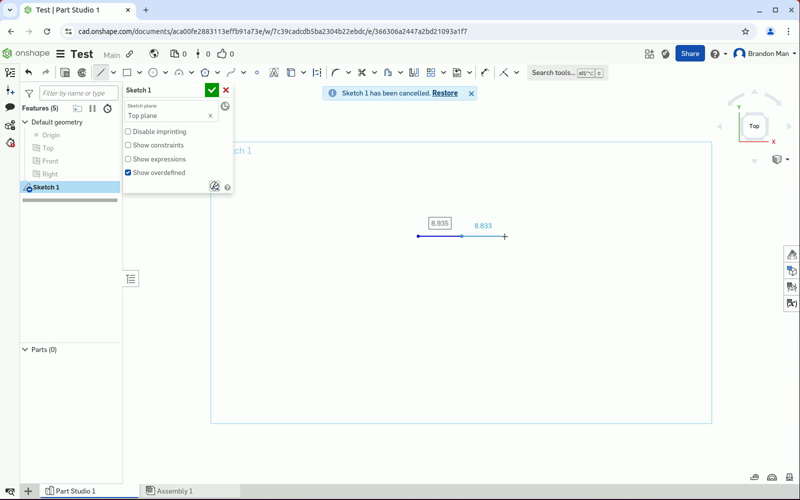
key_down(shift)
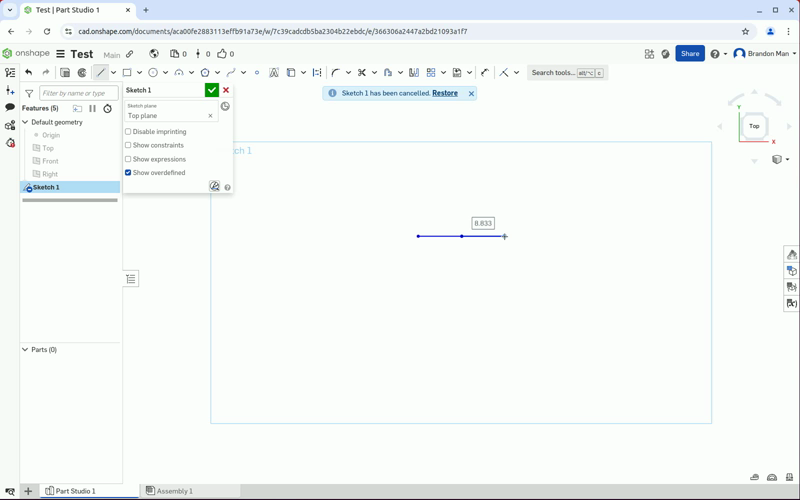
mouse_move(534, 236)
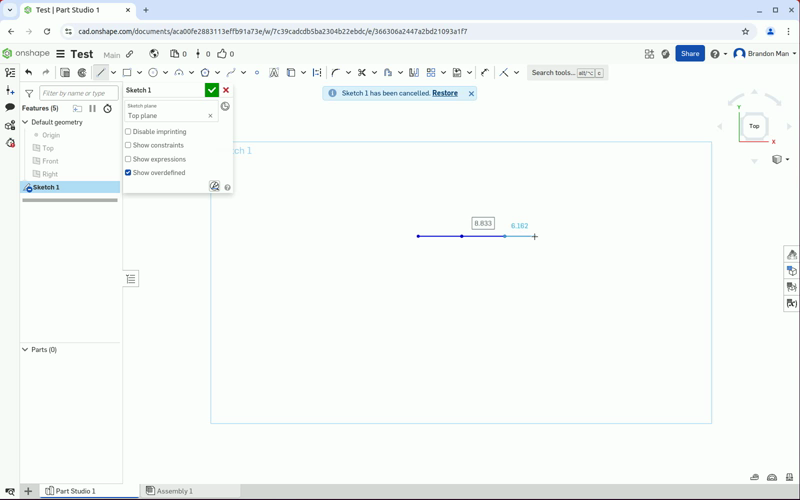
mouse_move(504, 220)
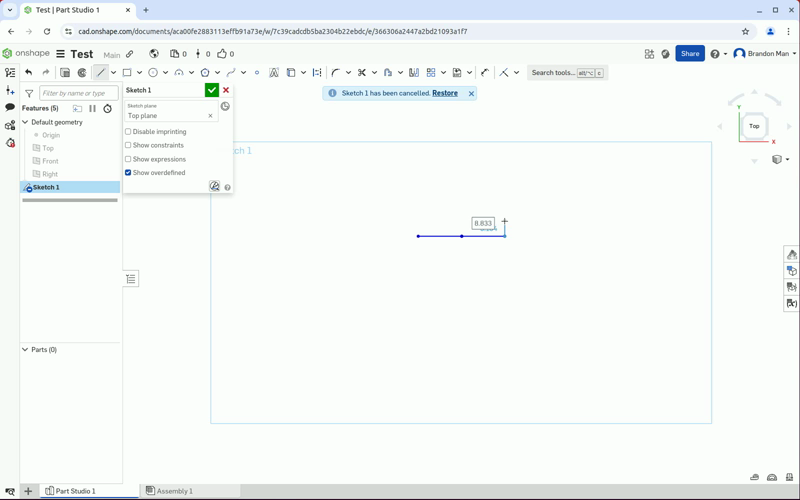
click(504, 220)
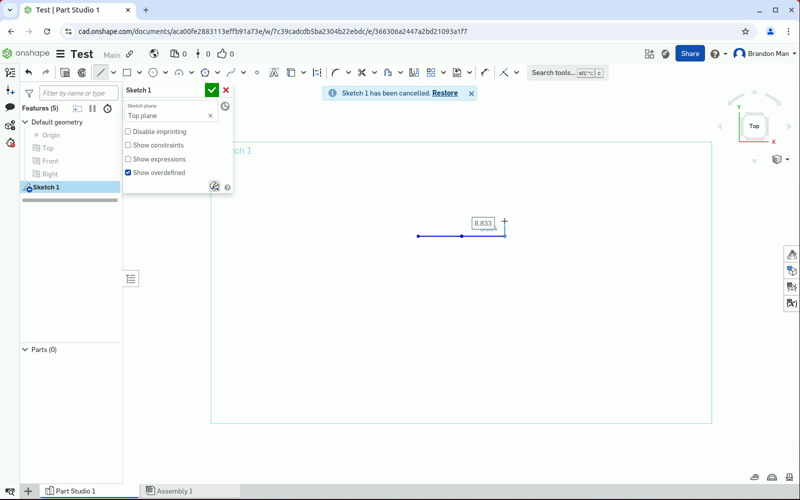
key_up(shift)
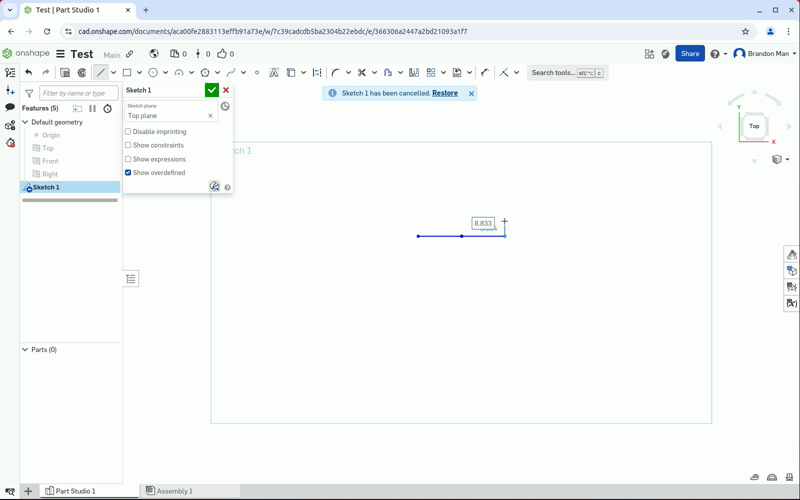
key_down(shift)
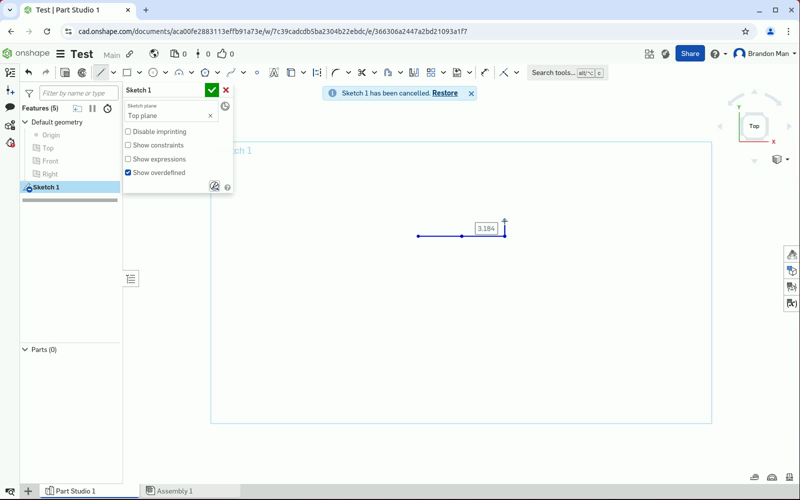
mouse_move(534, 220)
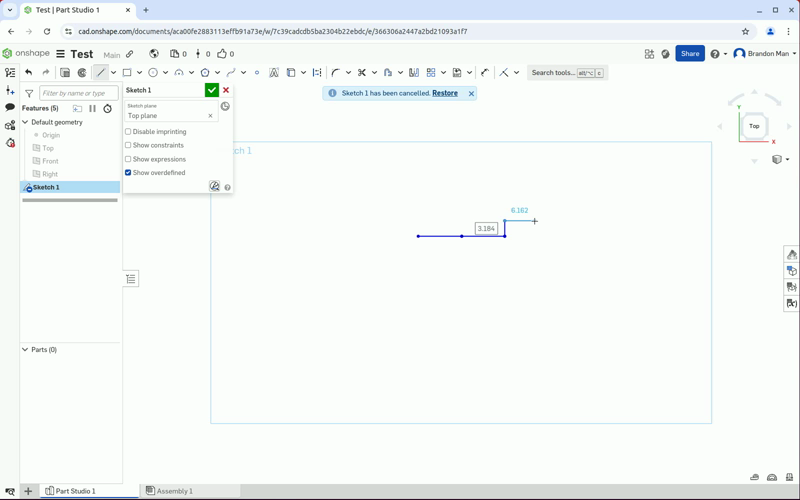
mouse_move(487, 170)
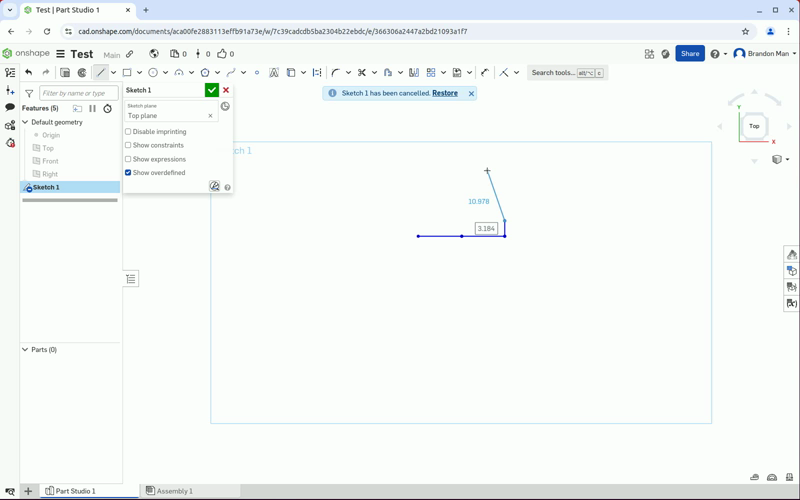
click(487, 170)
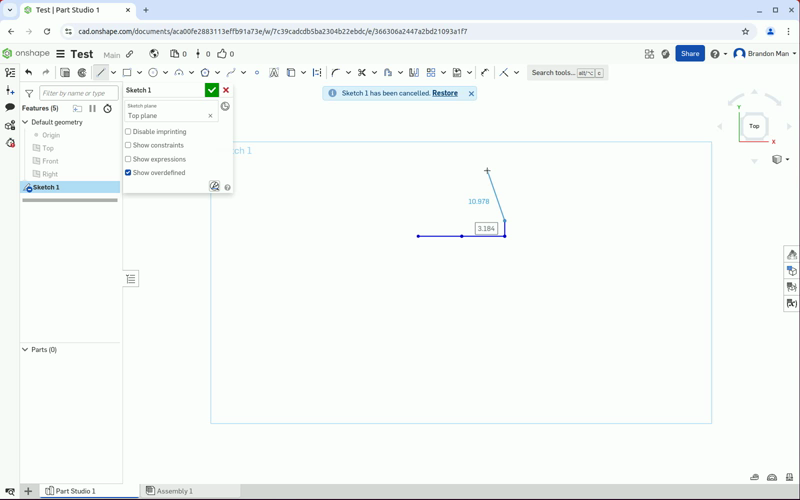
key_up(shift)
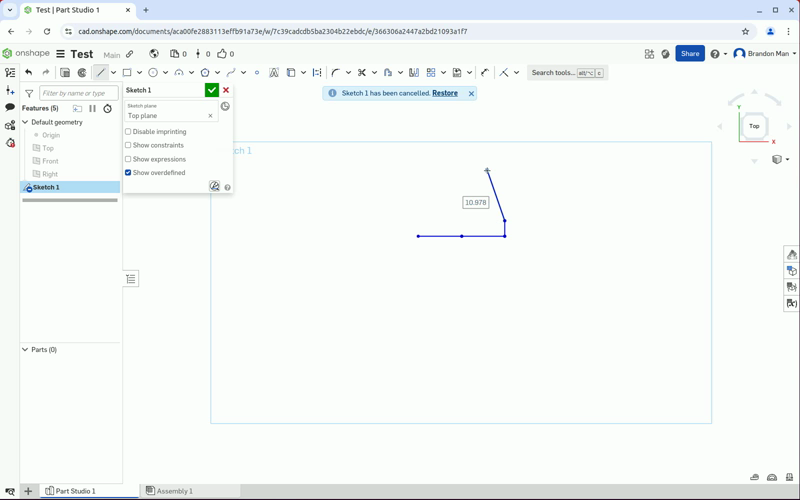
key_down(shift)
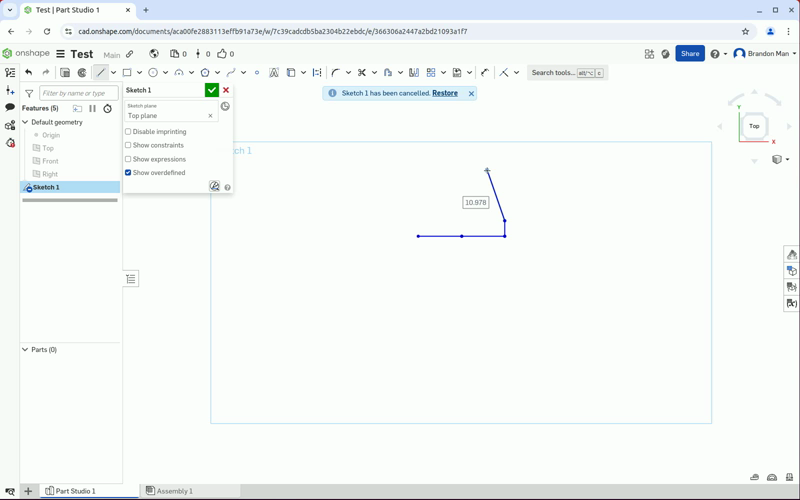
mouse_move(517, 170)
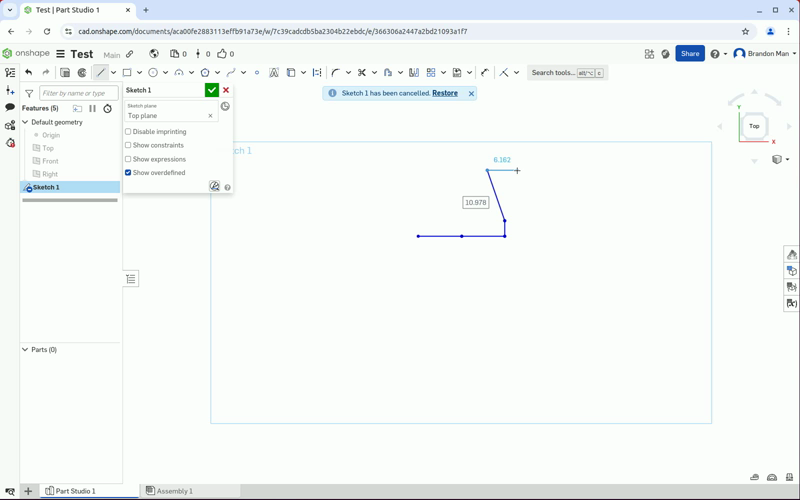
mouse_move(461, 170)
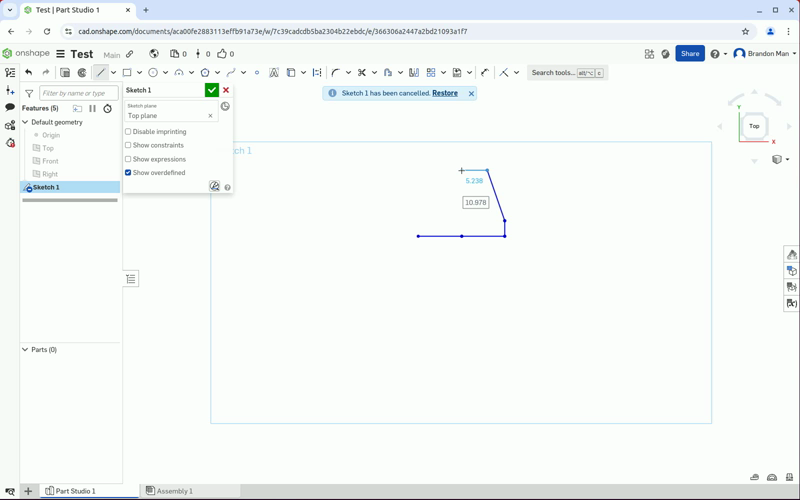
click(461, 170)
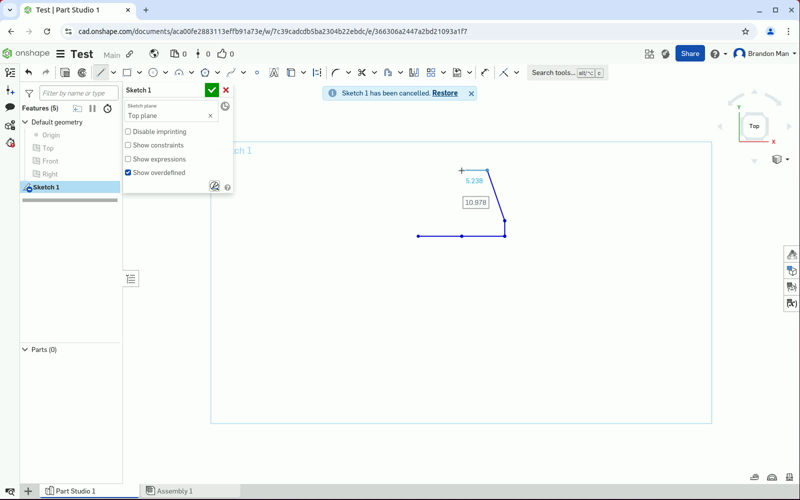
key_up(shift)
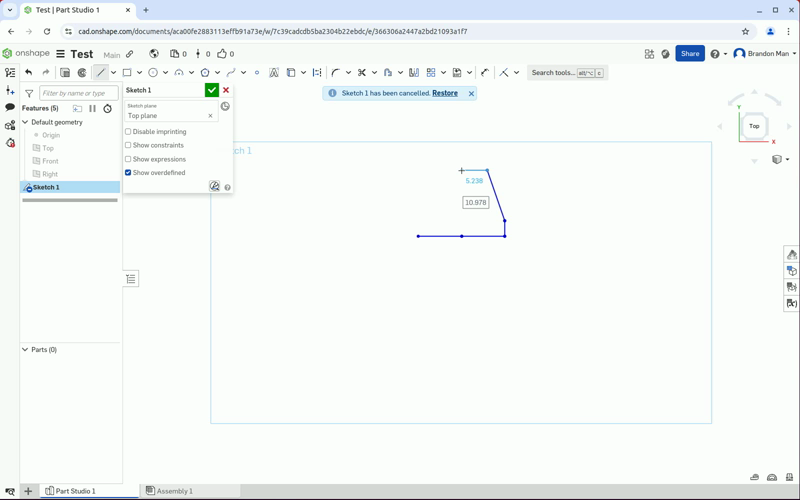
key_down(shift)
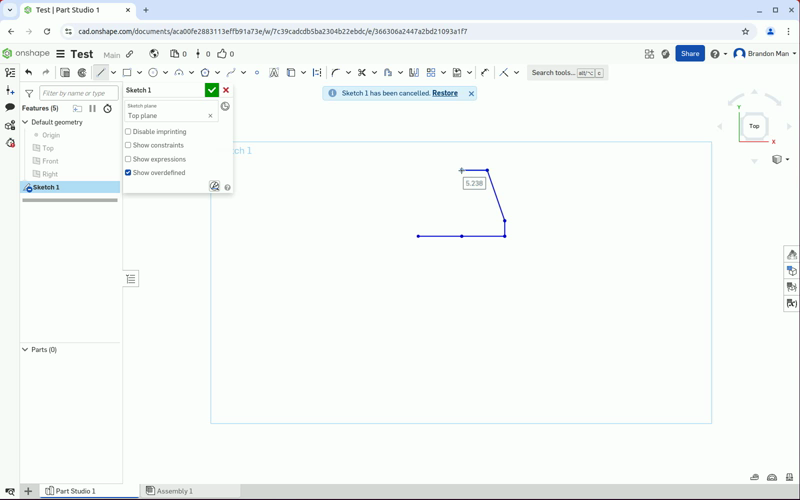
mouse_move(492, 170)
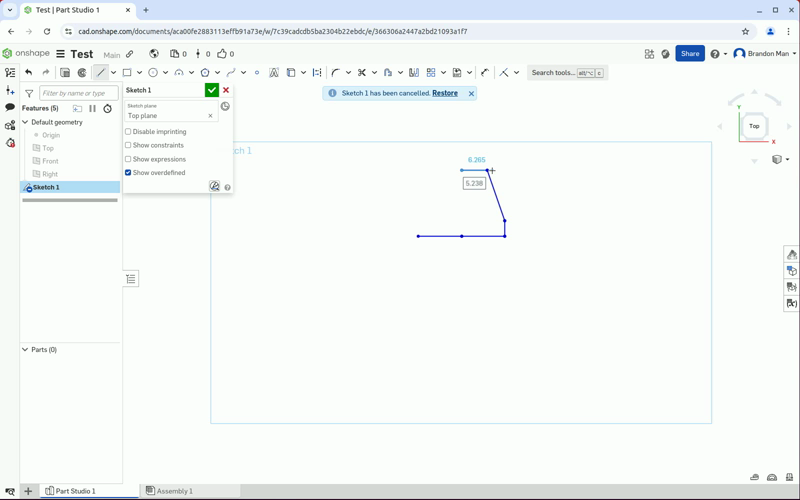
mouse_move(435, 170)
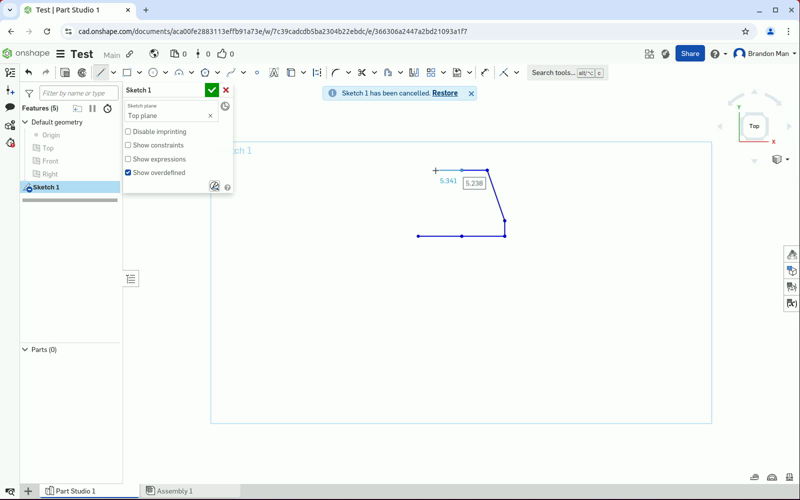
click(435, 170)
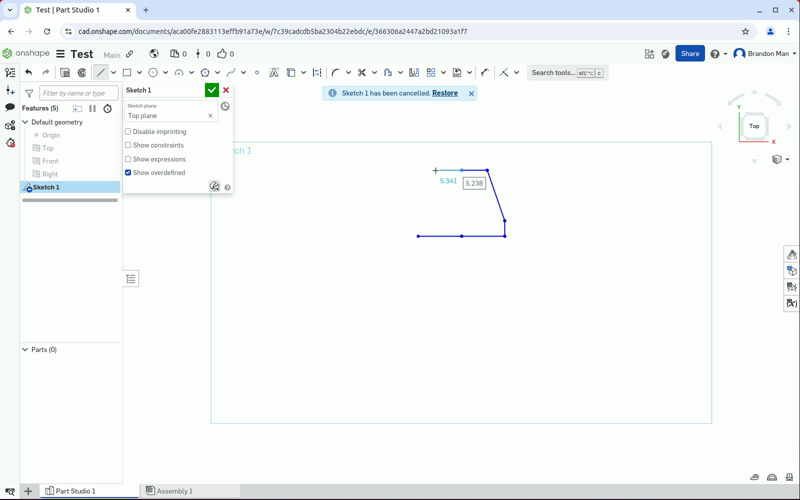
key_up(shift)
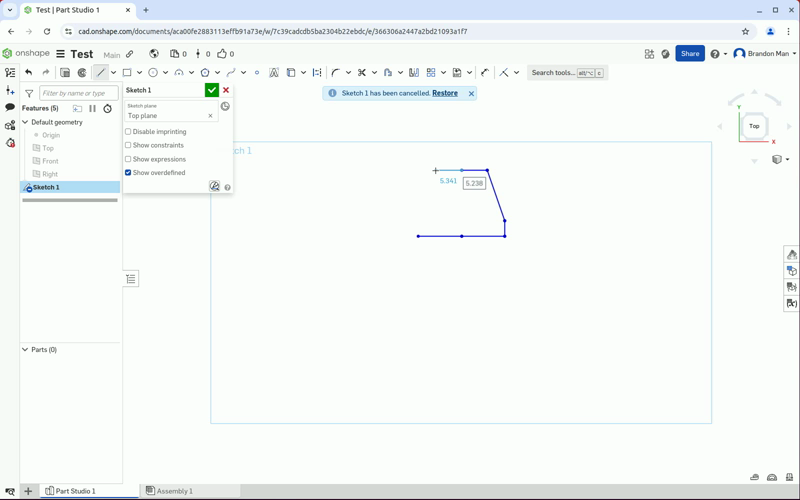
key_down(shift)
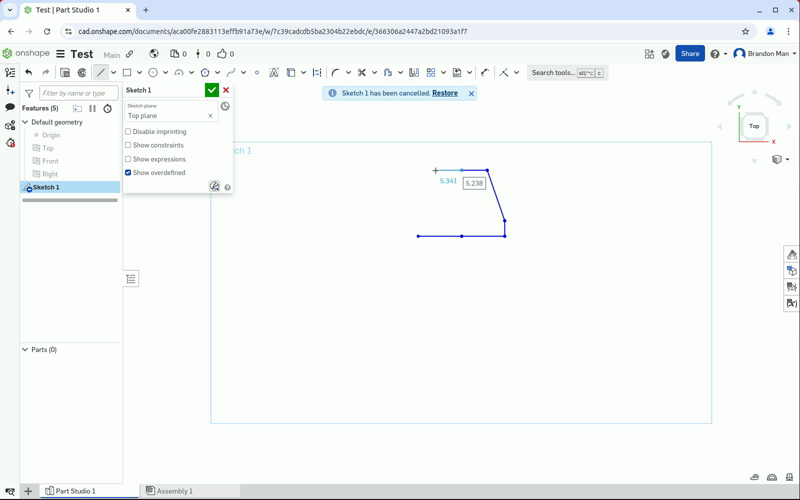
mouse_move(465, 170)
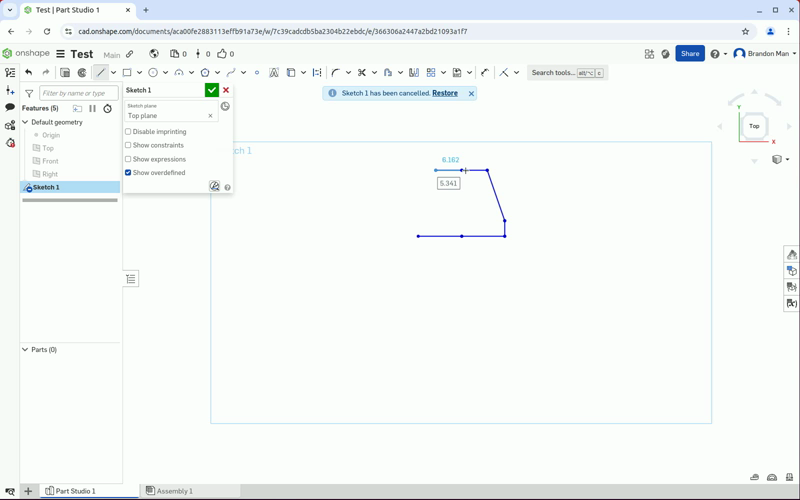
mouse_move(418, 220)
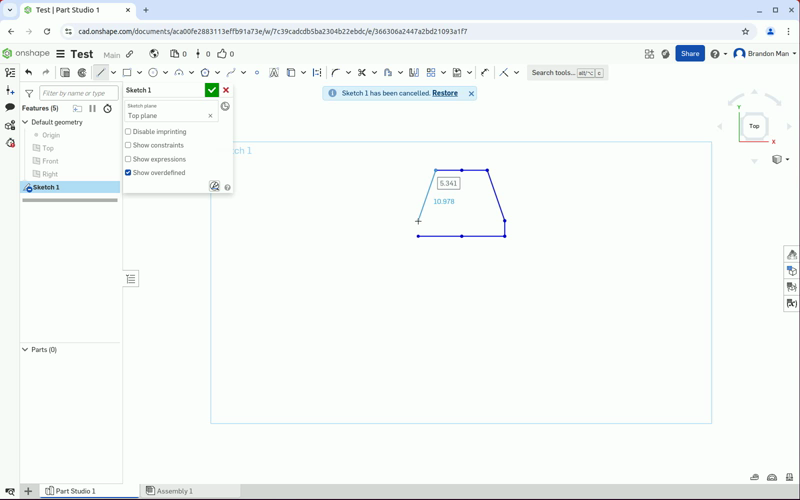
click(418, 220)
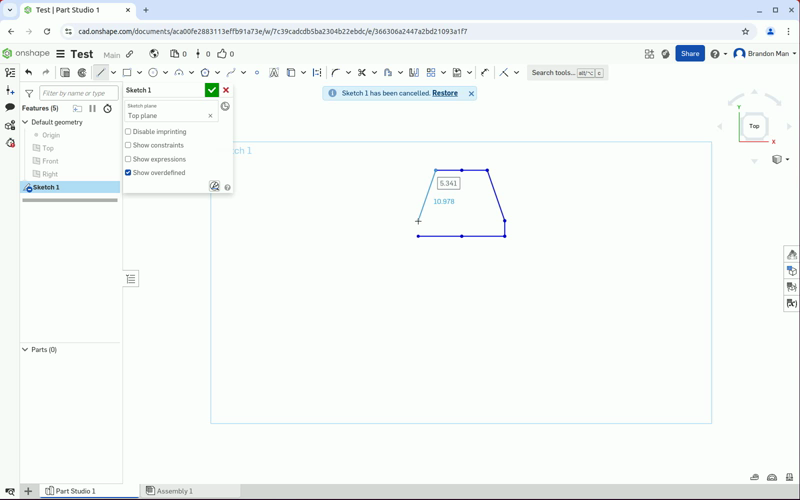
key_up(shift)
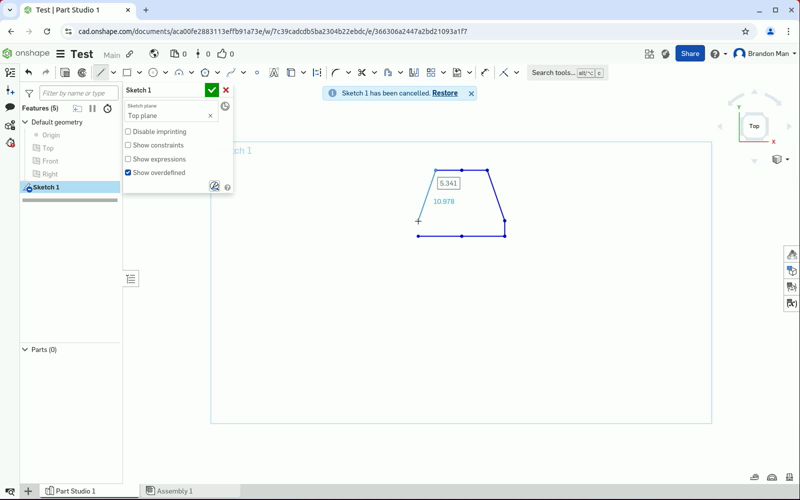
mouse_move(448, 220)
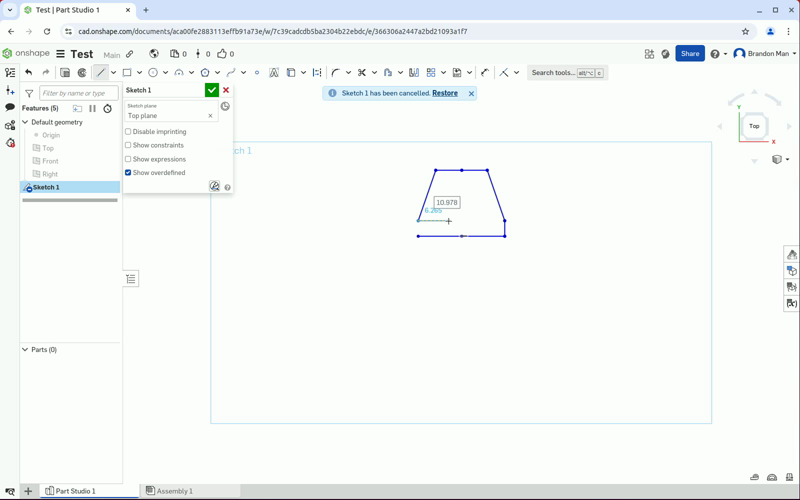
key_down(shift)
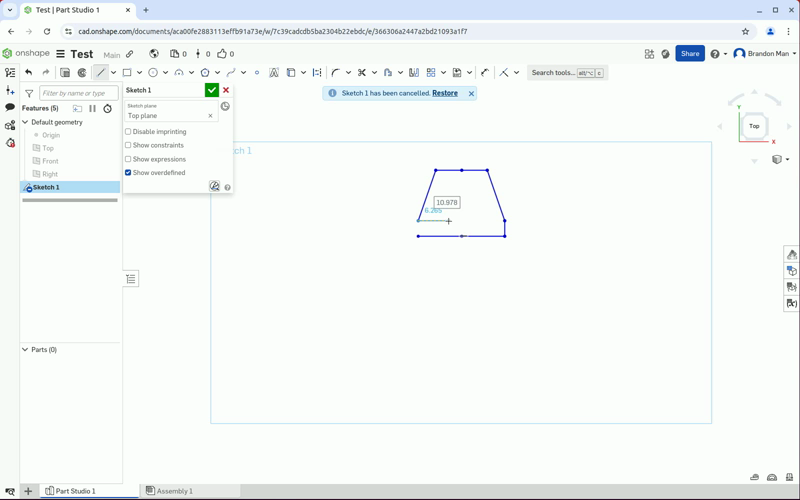
mouse_move(418, 236)
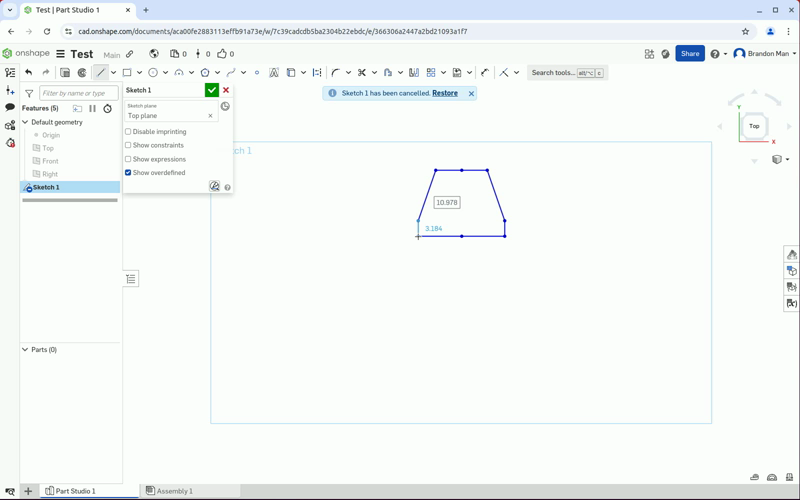
key_up(shift)
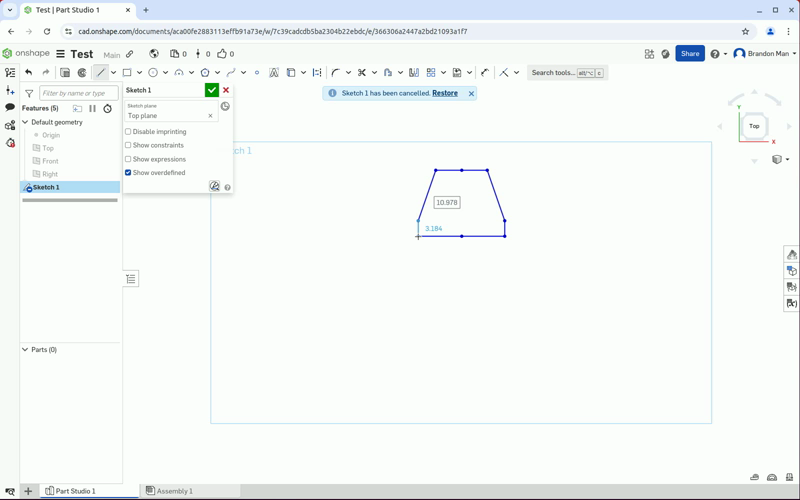
click(418, 236)
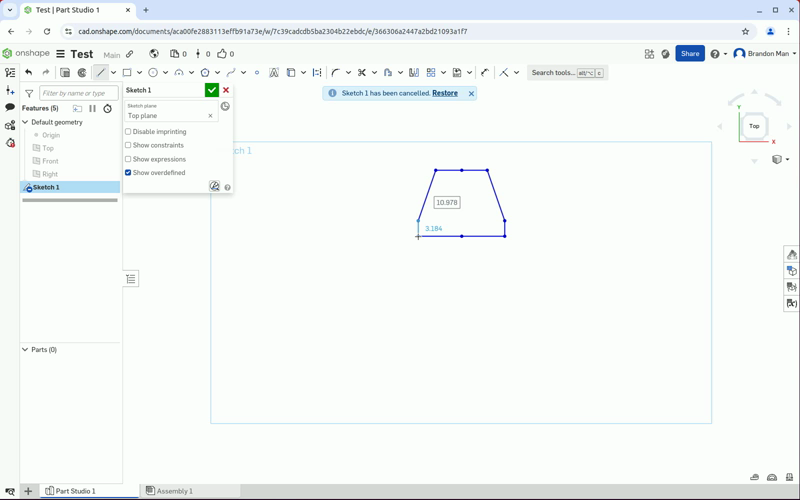
key(esc)
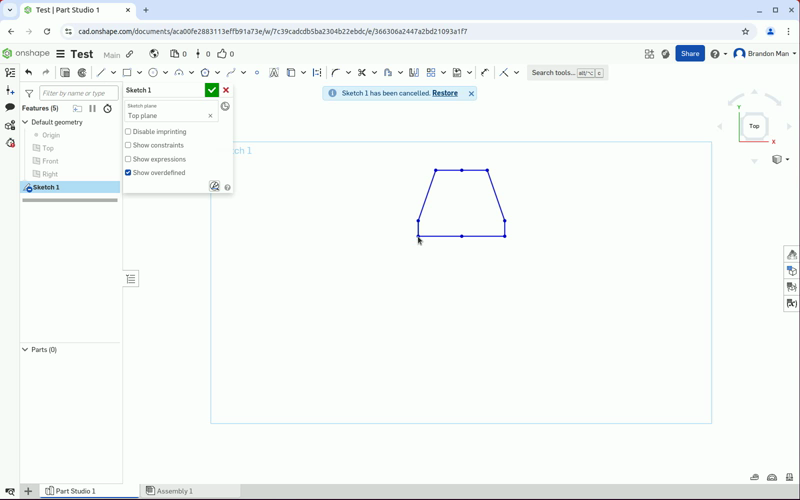
mouse_move(491, 212)
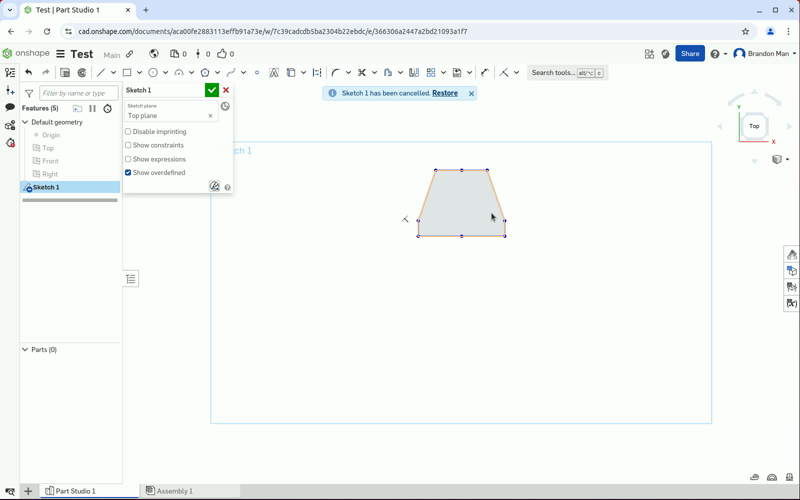
click(491, 212)
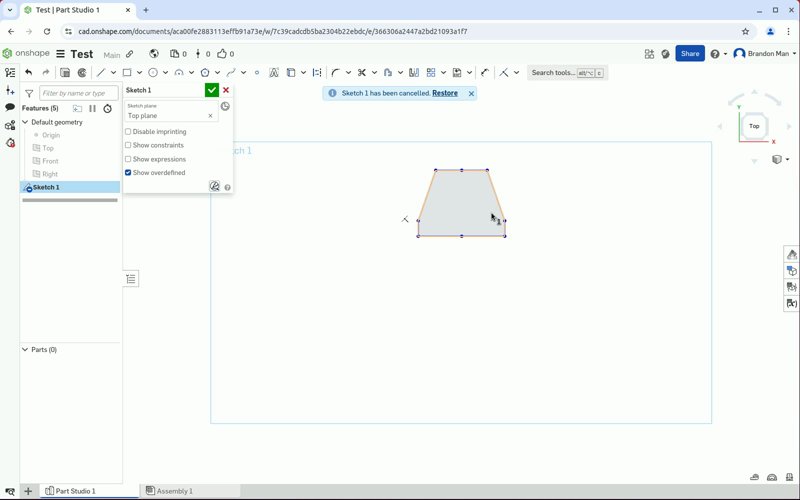
mouse_move(73, 352)
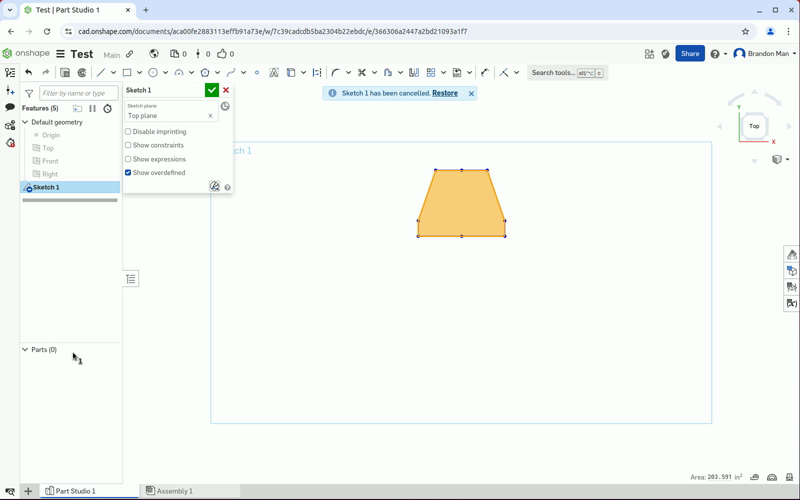
key(shift+y)
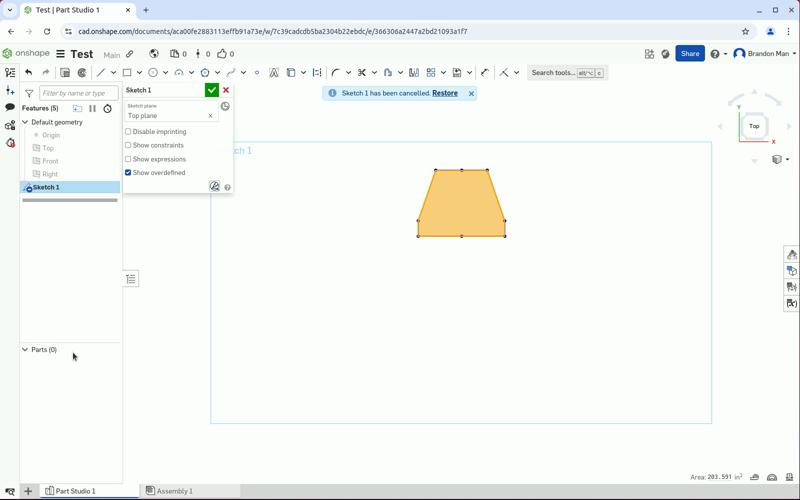
key(shift+e)
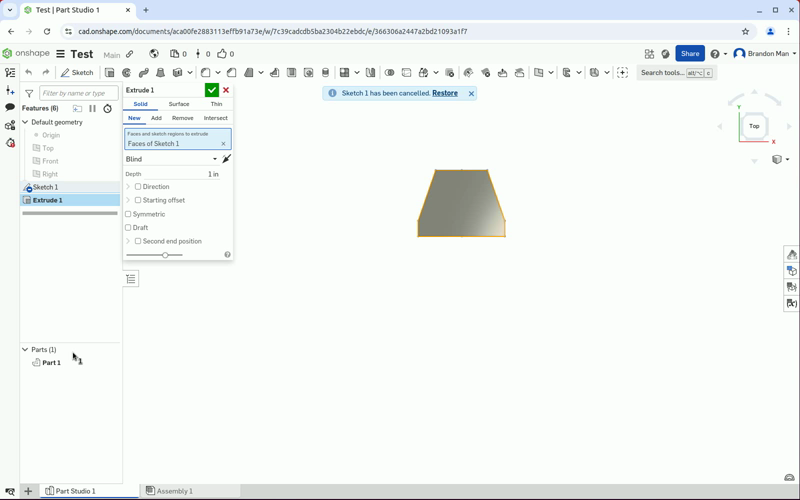
mouse_move(143, 106)
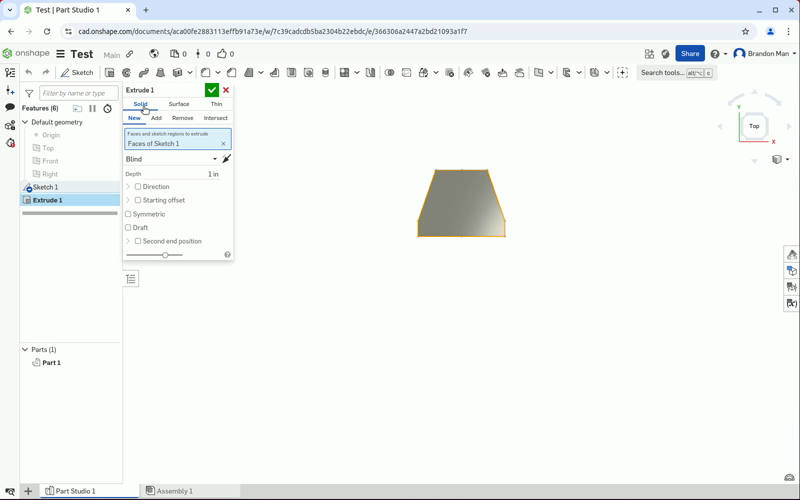
click(143, 106)
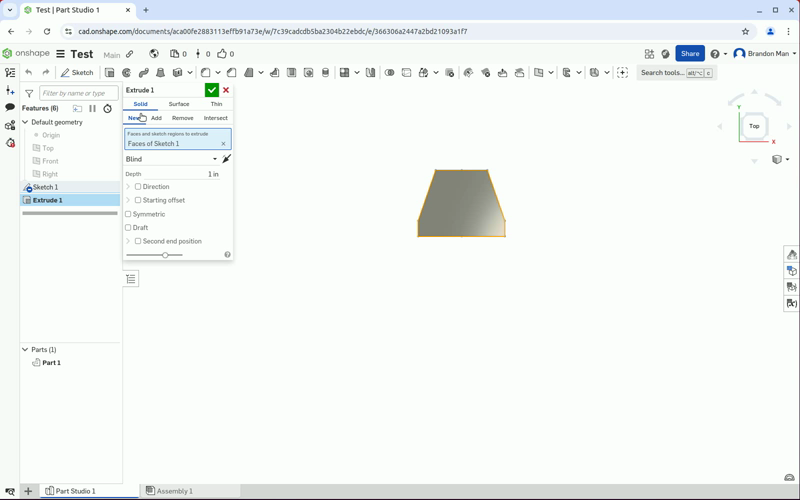
mouse_move(137, 120)
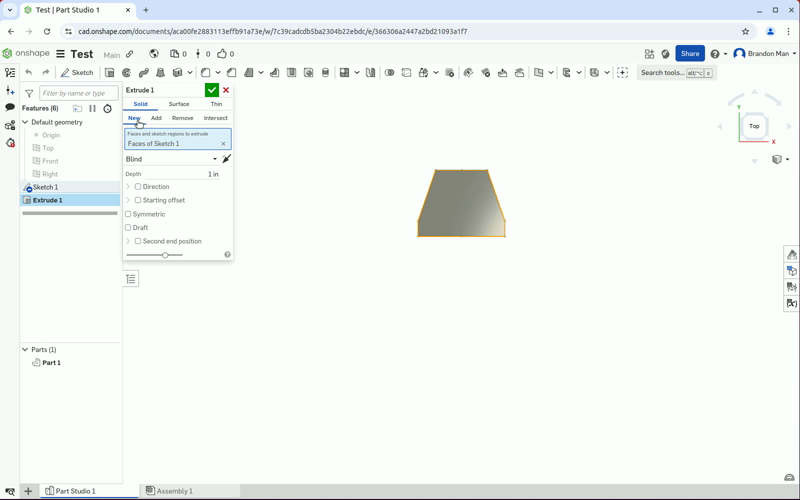
click(137, 120)
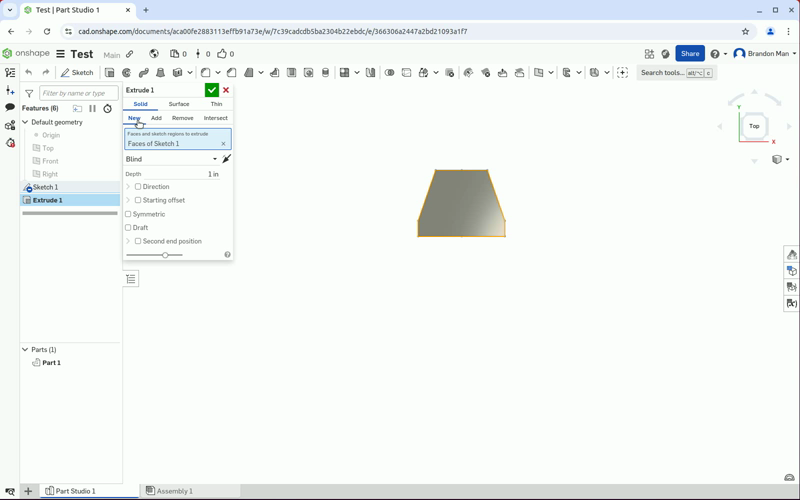
key(tab, 4)
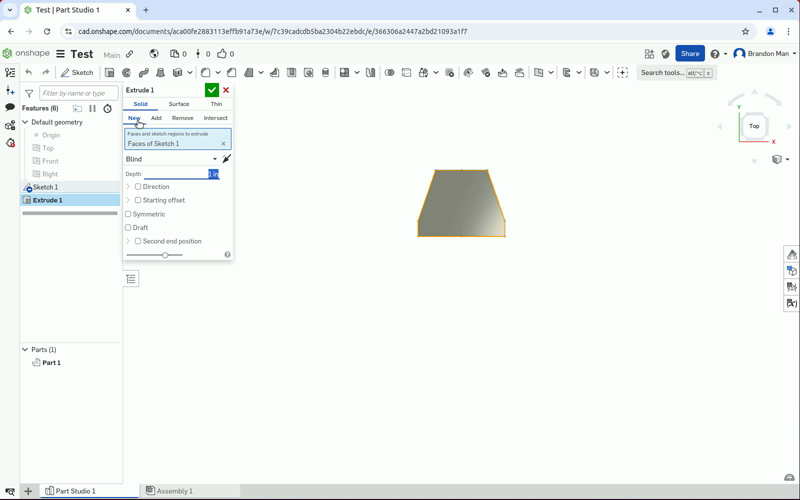
text(0.963)
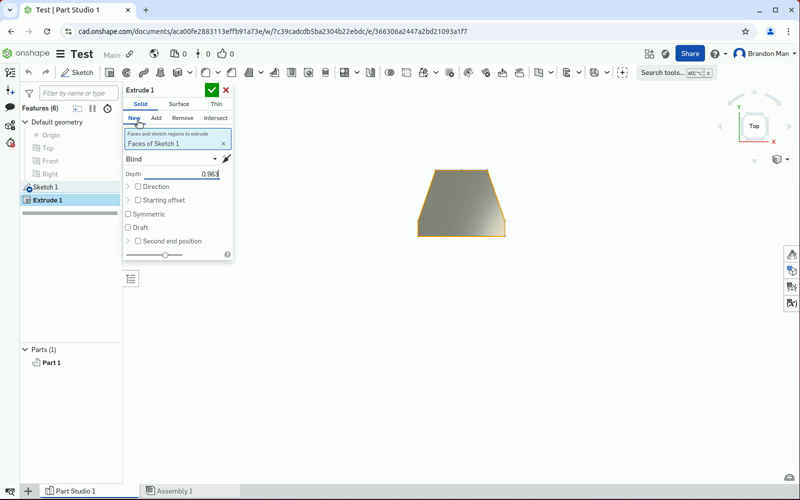
key(enter)
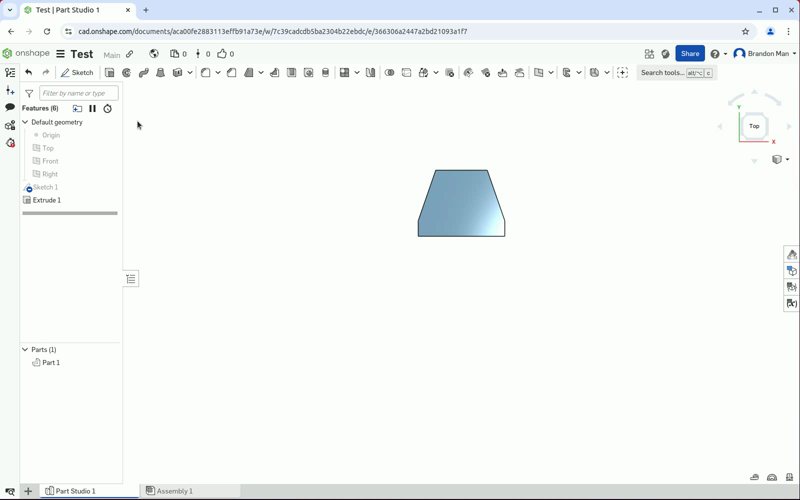
key(shift+h)
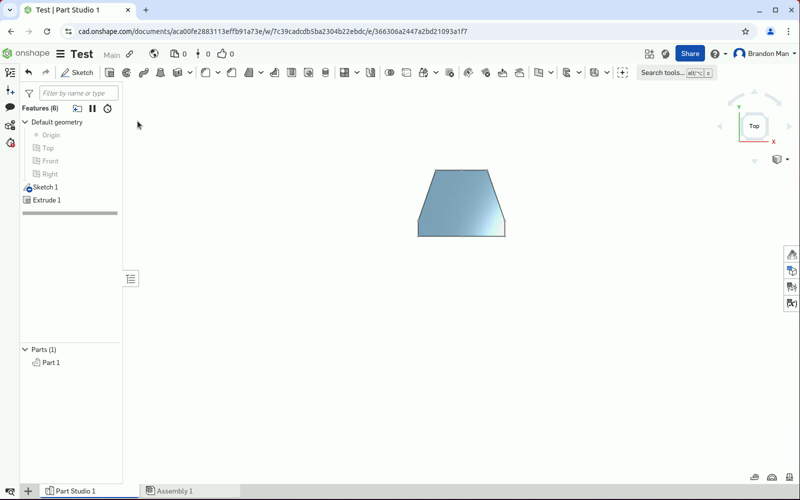
key(shift+h)
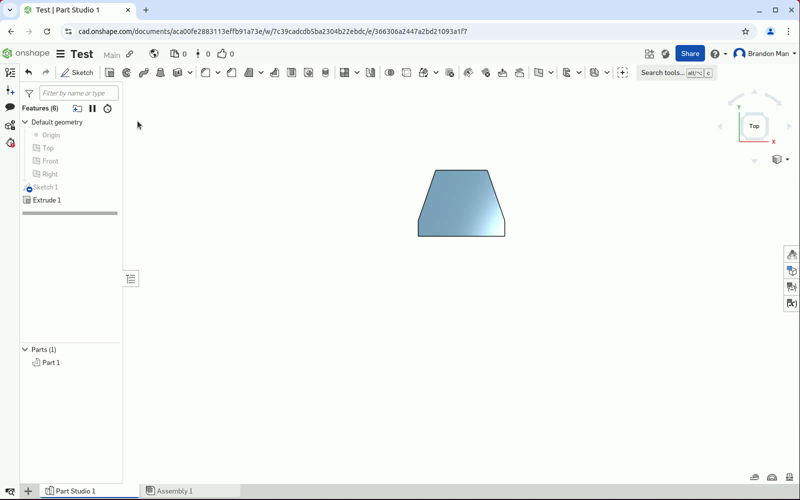
mouse_move(73, 189)
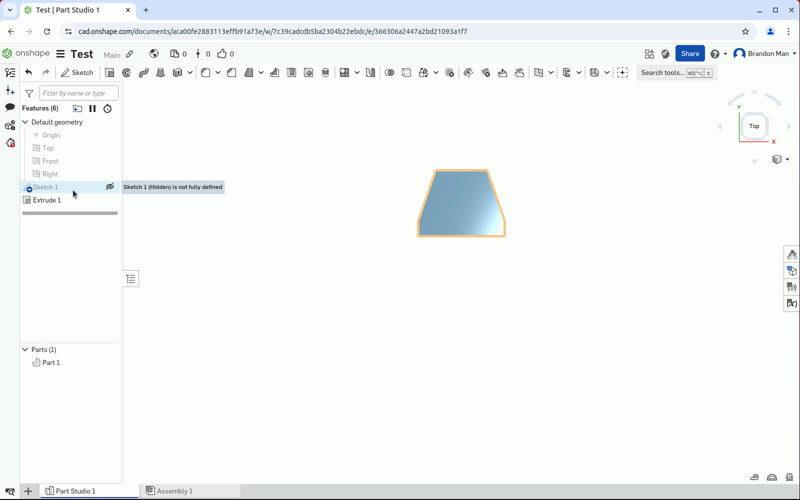
click(73, 189)
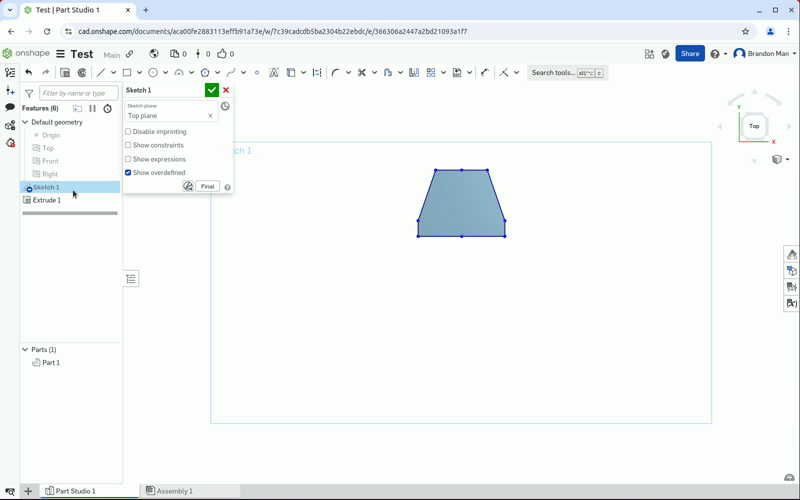
mouse_move(229, 92)
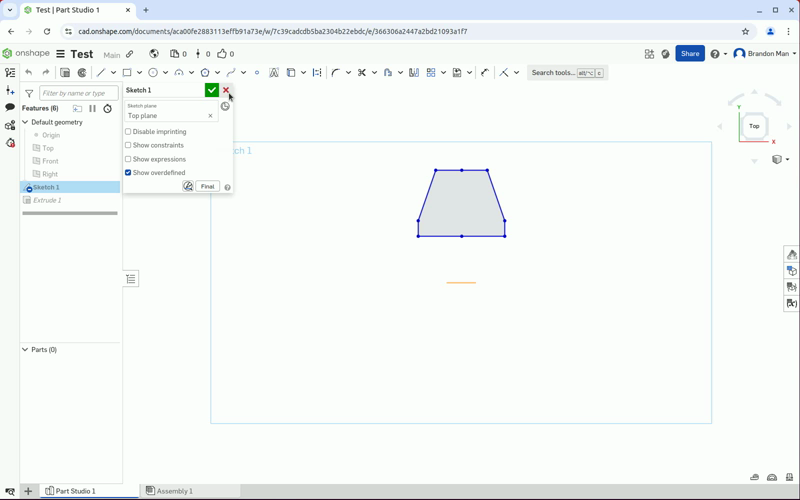
click(229, 92)
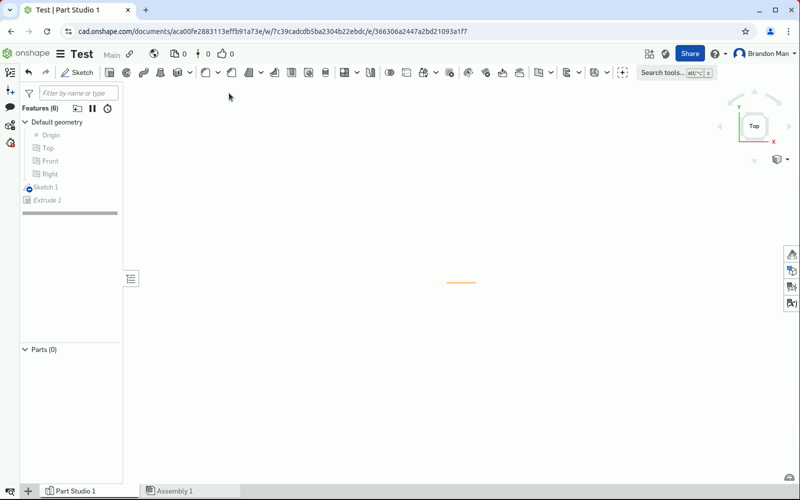
mouse_move(73, 352)
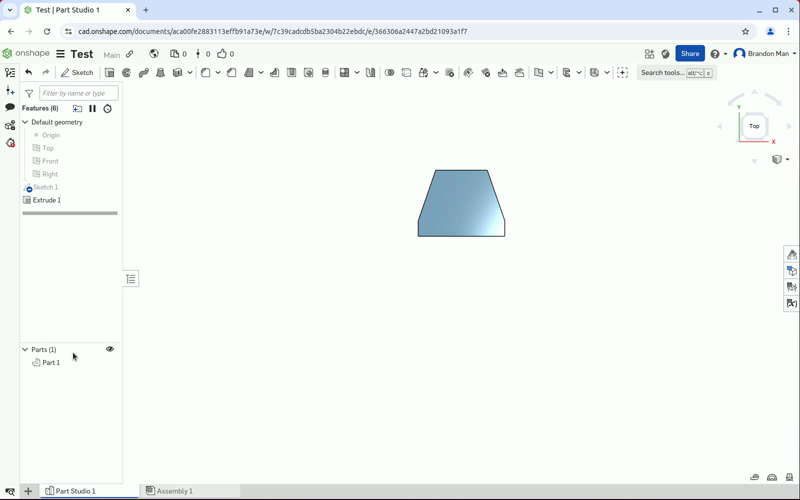
key(y)
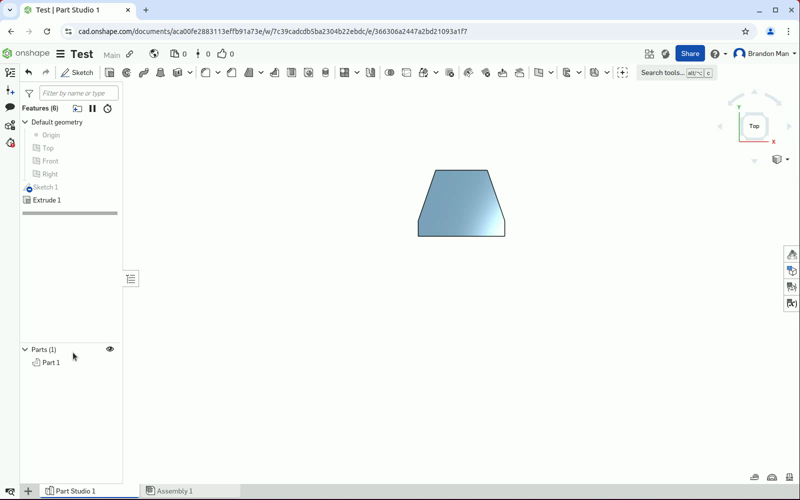
key(shift+p)
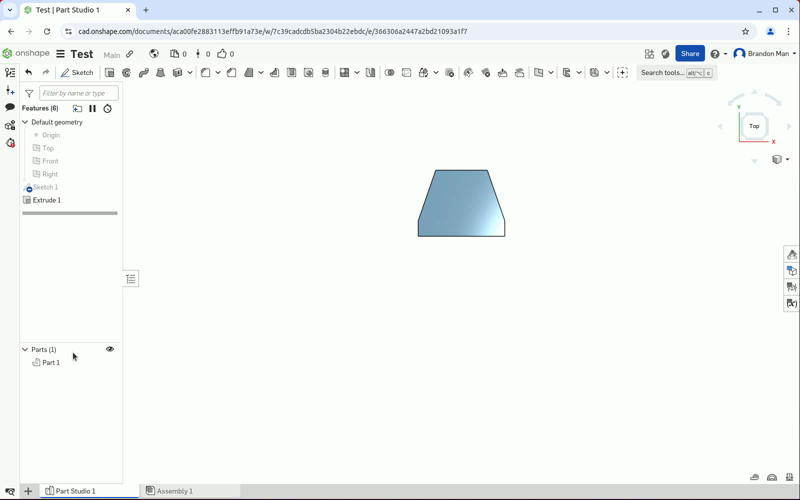
key(space)
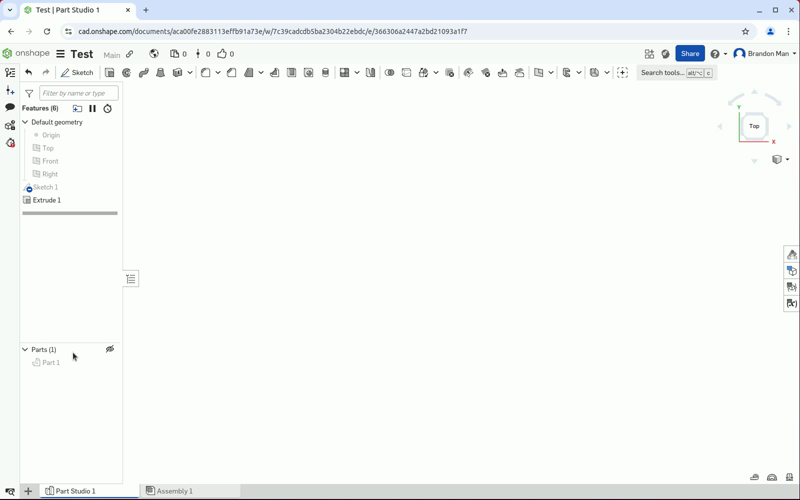
key_down(shift)
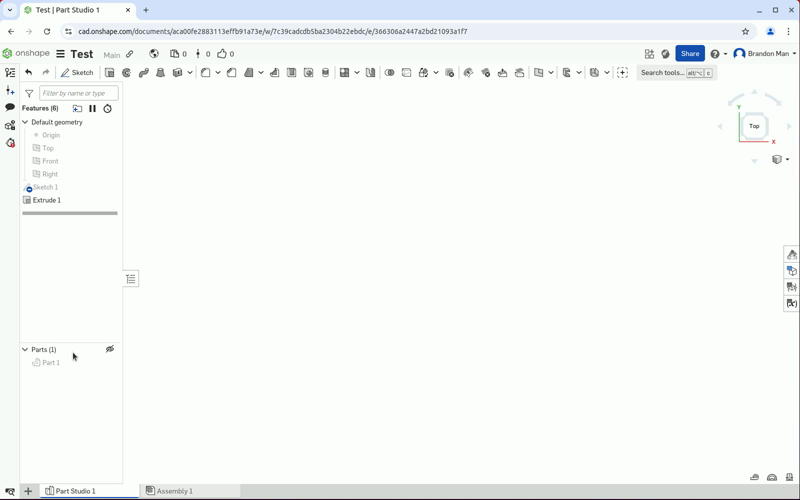
key(up)
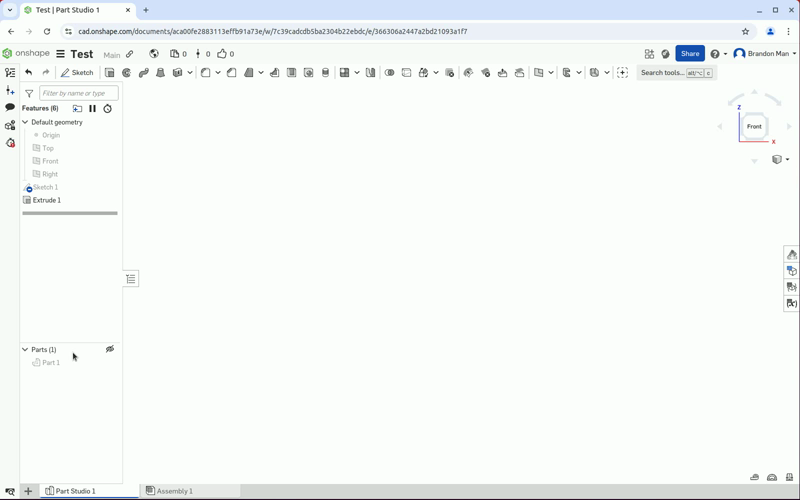
key_up(shift)
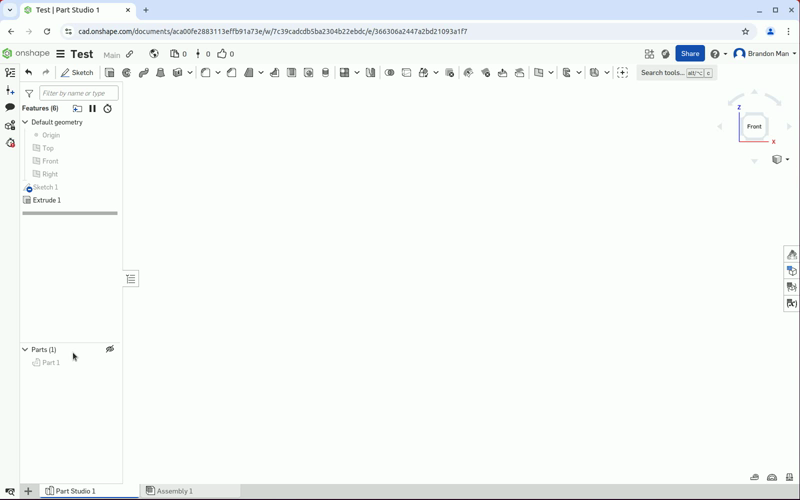
mouse_move(73, 352)
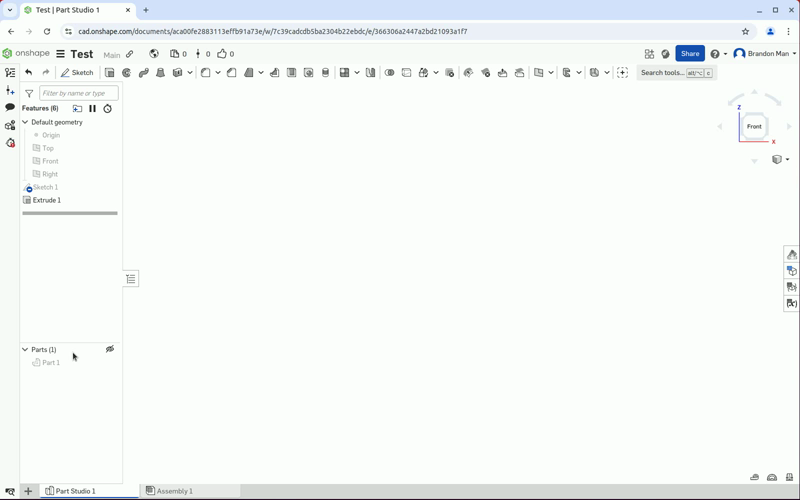
key(shift+y)
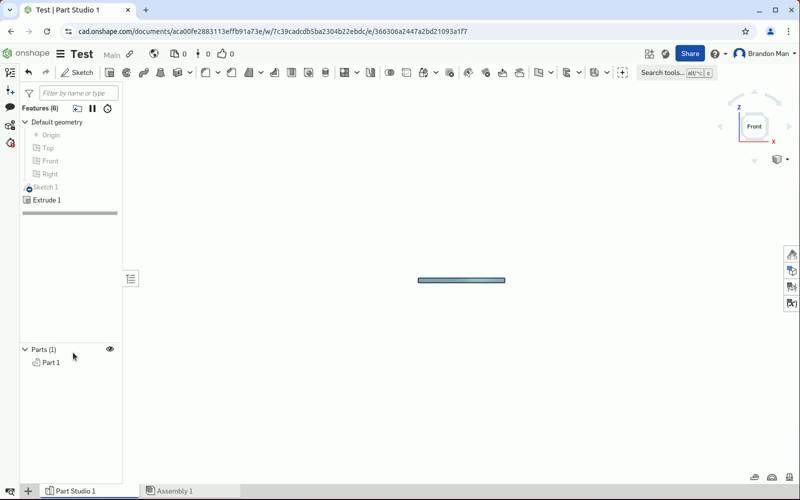
mouse_move(541, 75)
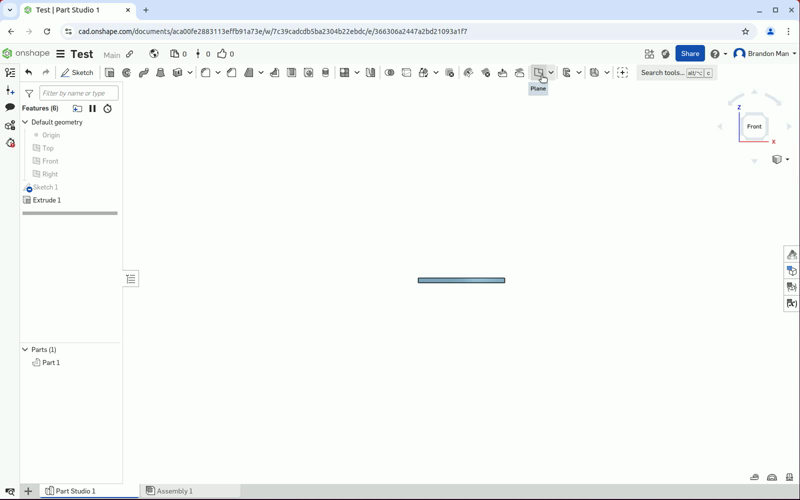
click(541, 75)
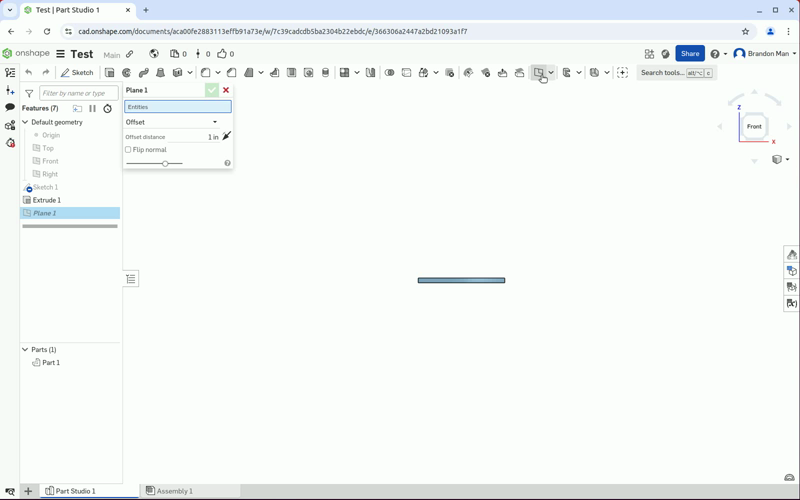
mouse_move(73, 163)
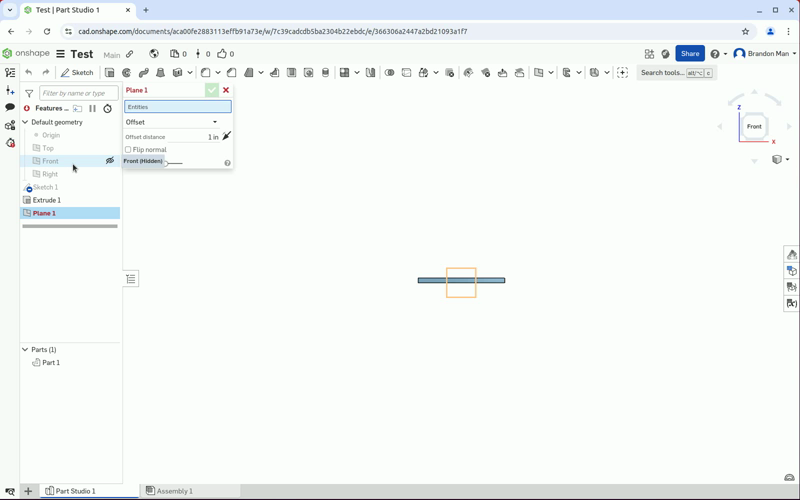
click(73, 163)
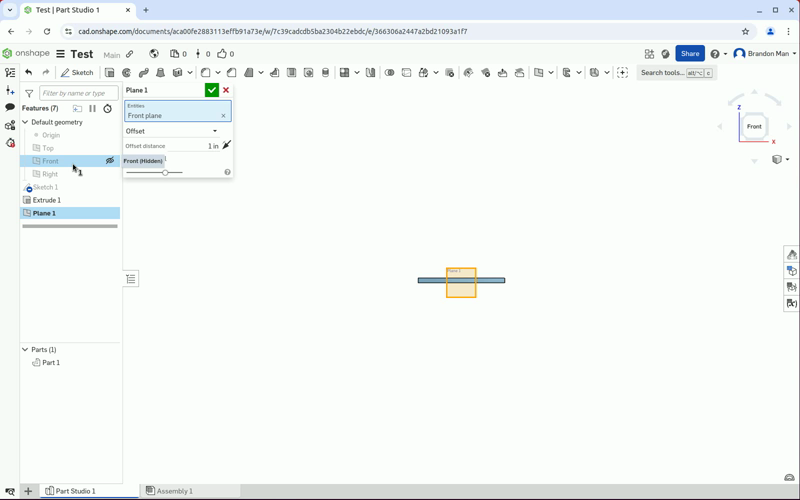
key(tab, 2)
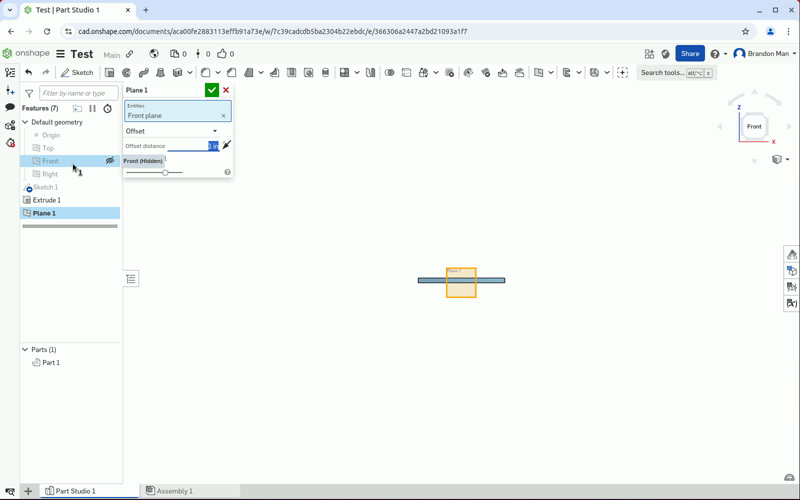
text(9.613)
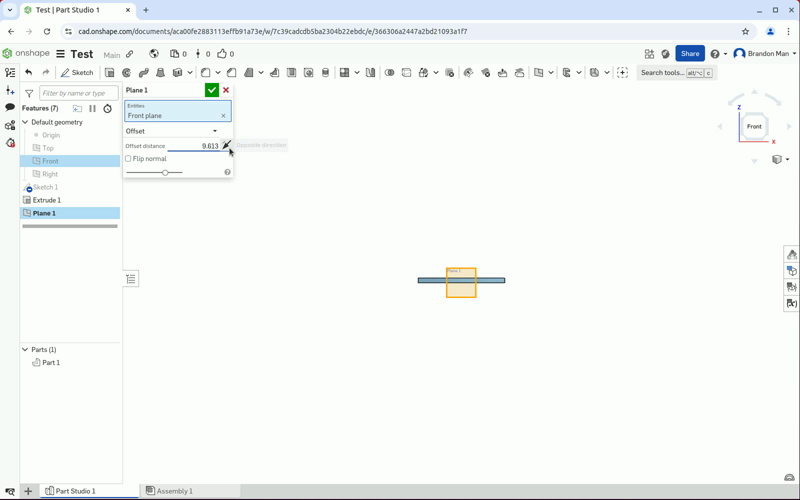
mouse_move(229, 147)
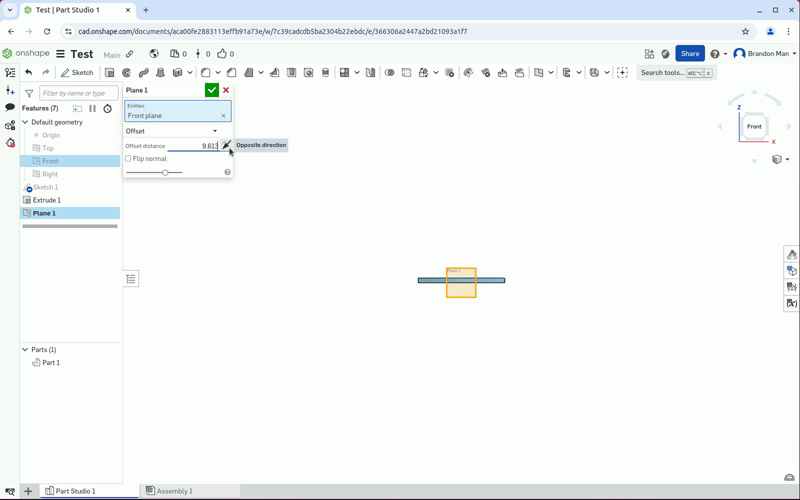
click(229, 147)
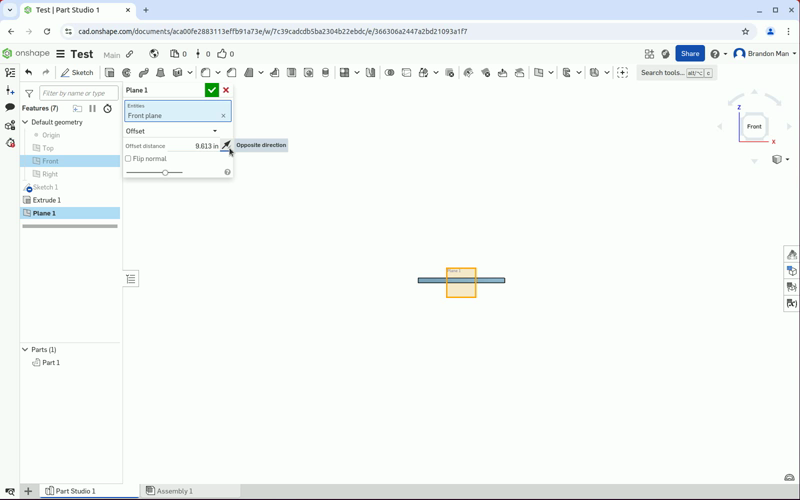
key(enter, 2)
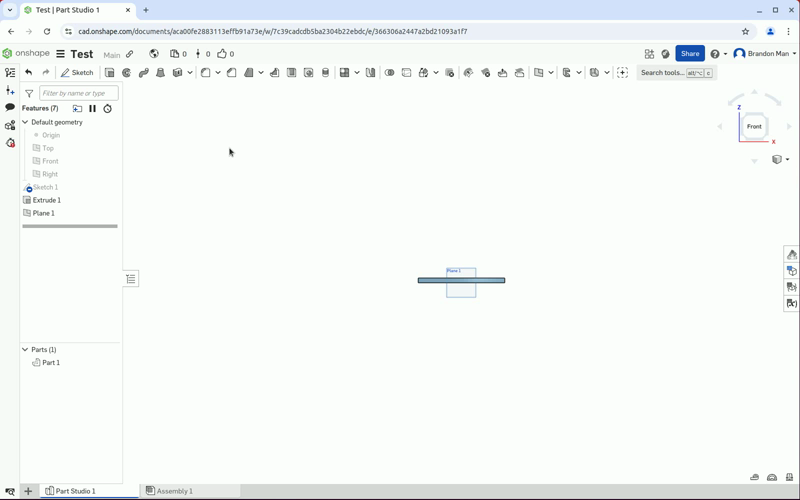
key(shift+s)
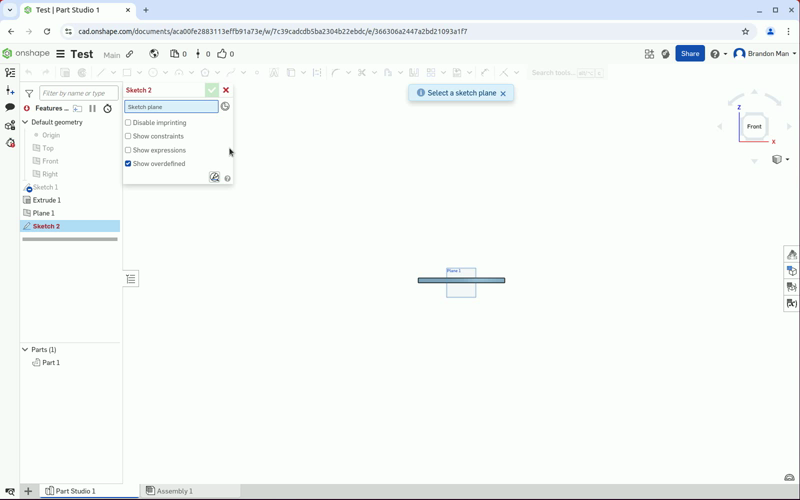
mouse_move(73, 215)
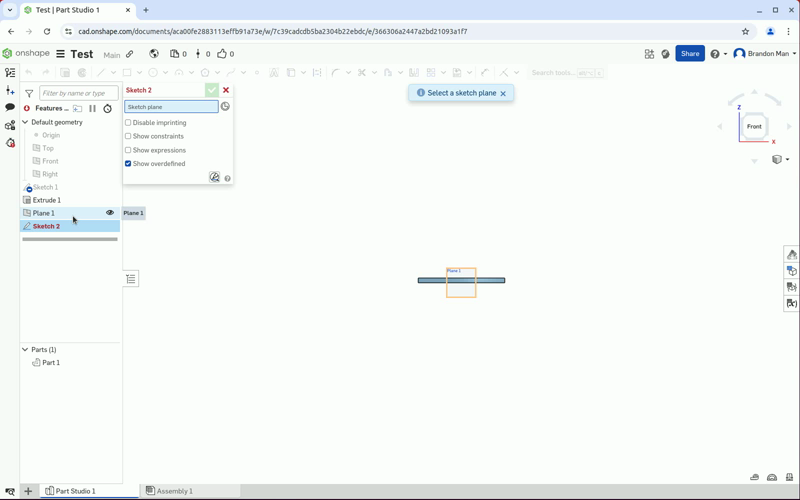
click(73, 215)
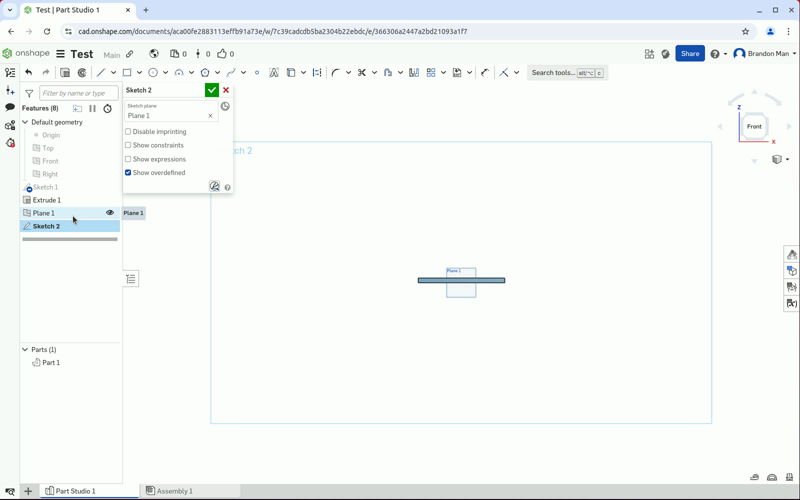
mouse_move(73, 352)
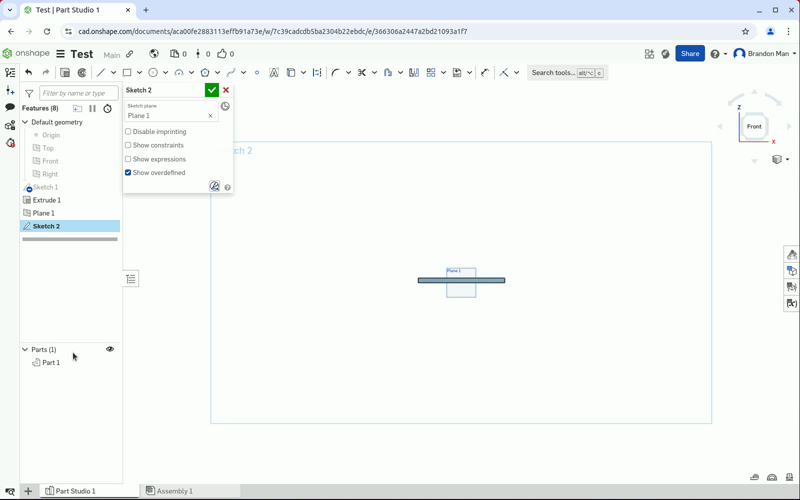
key(y)
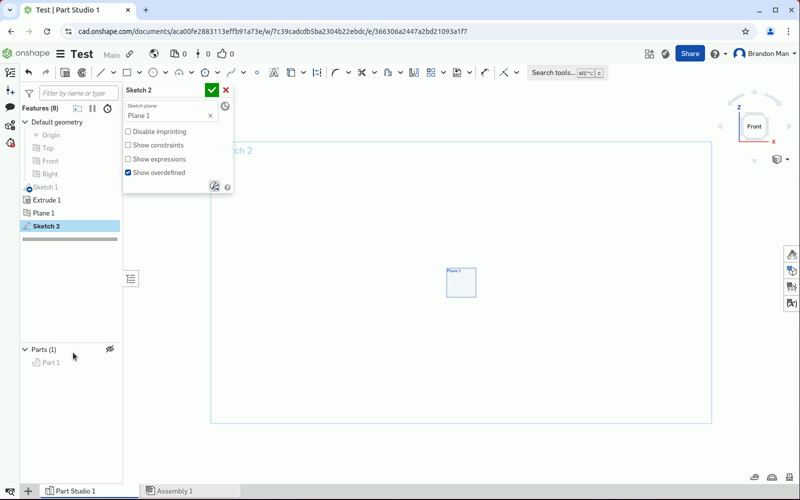
key(l)
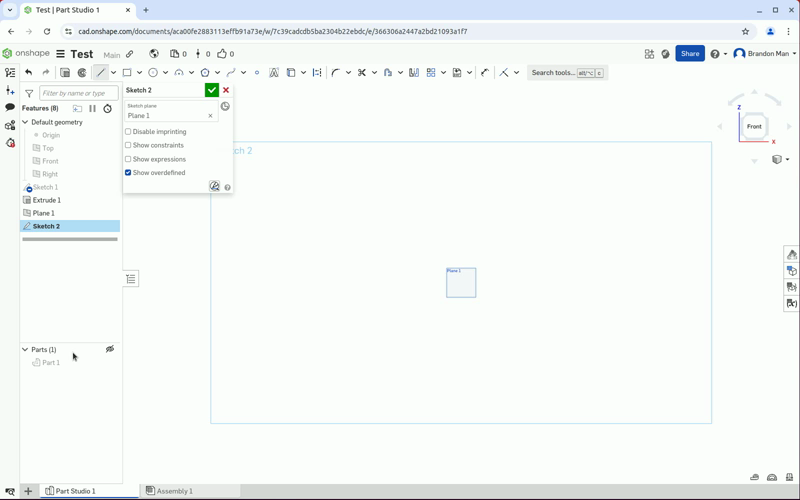
key_down(shift)
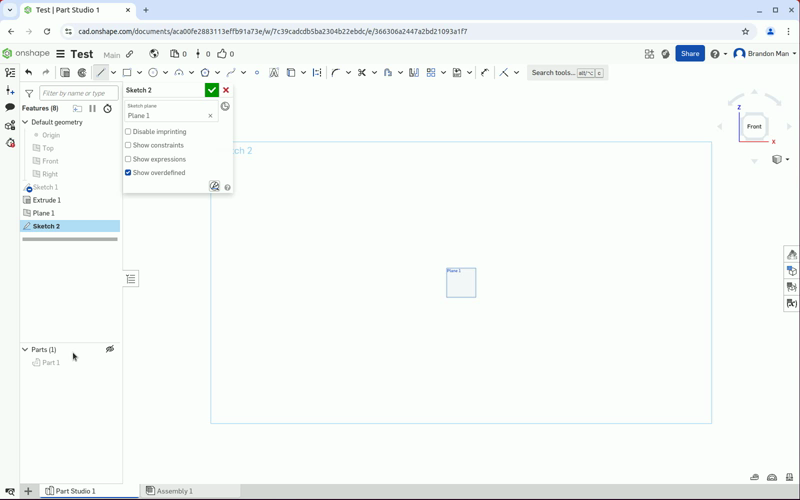
mouse_move(450, 282)
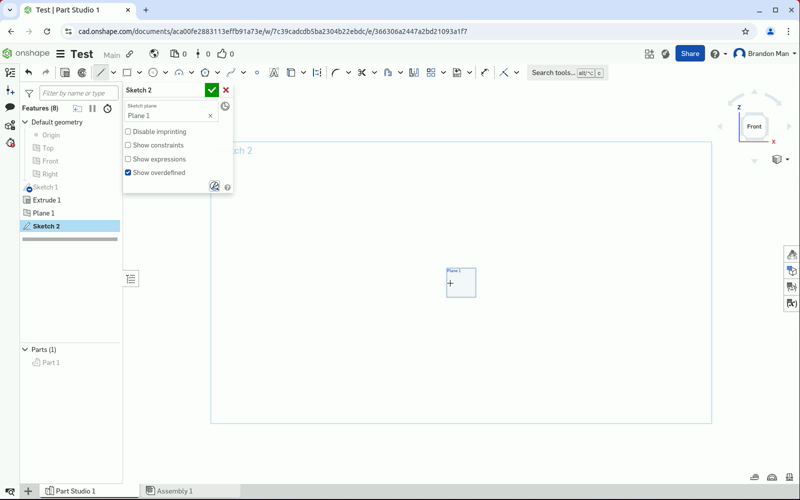
click(450, 282)
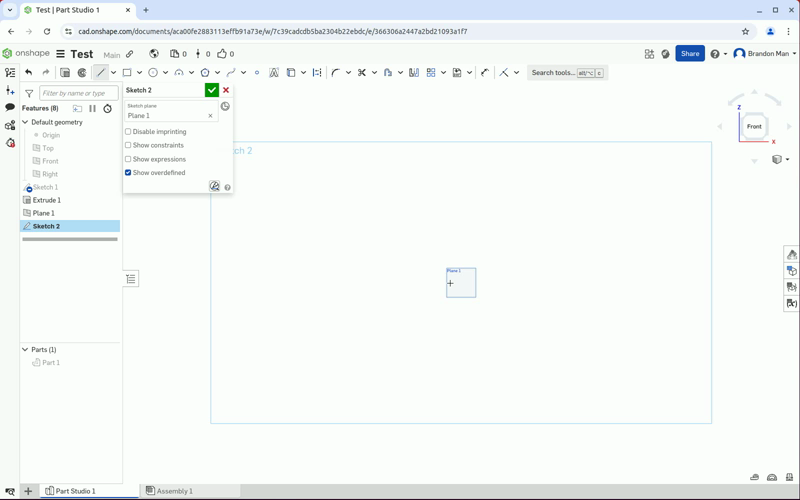
key_up(shift)
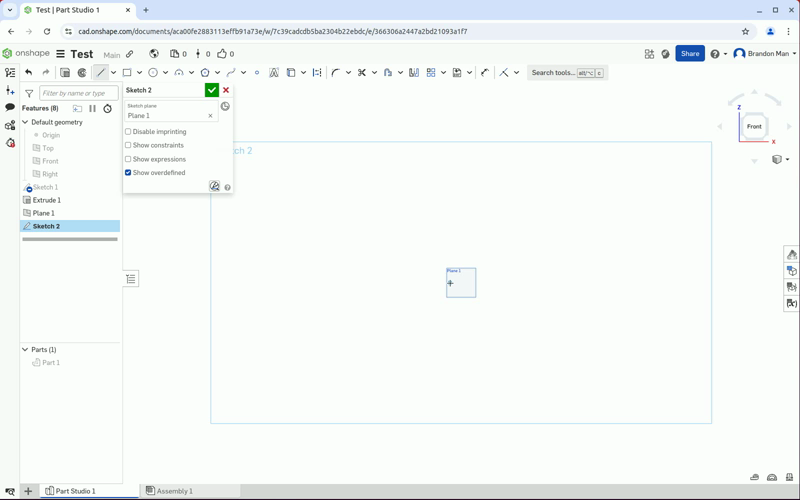
key_down(shift)
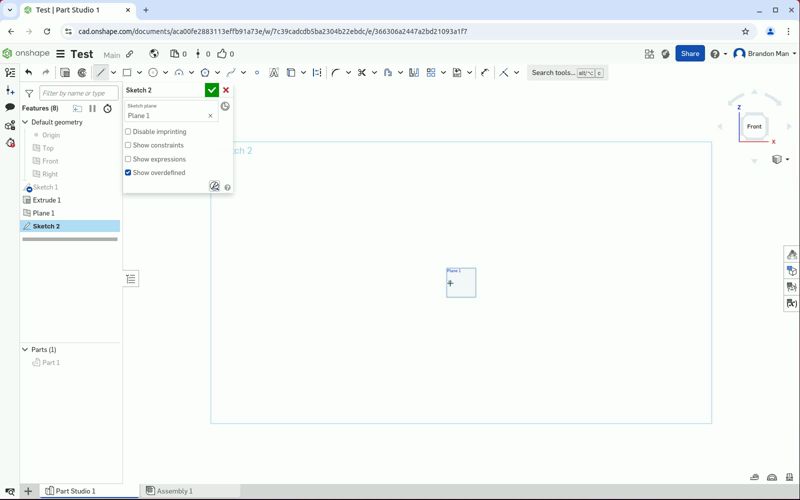
mouse_move(480, 282)
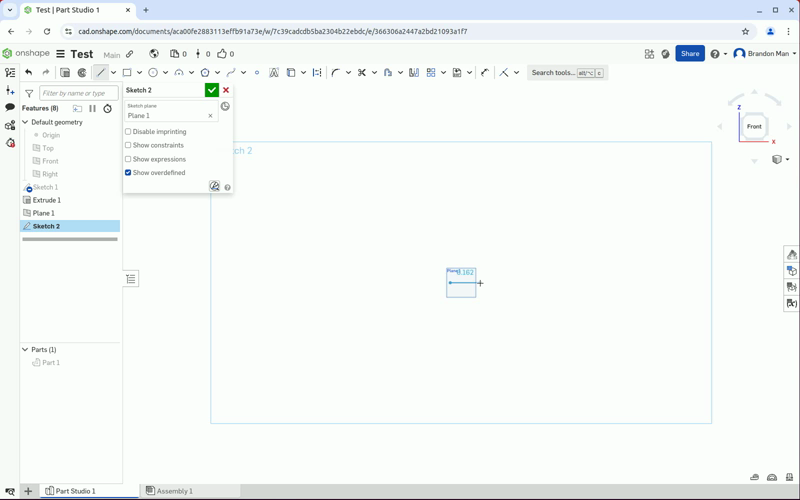
mouse_move(473, 282)
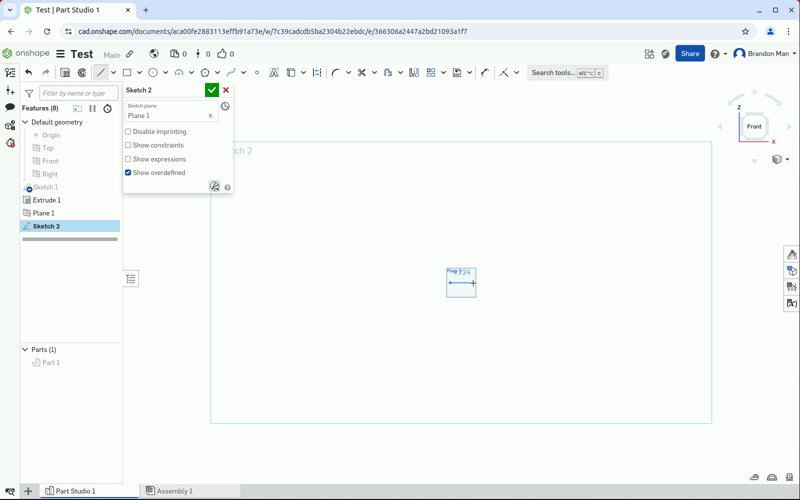
click(473, 282)
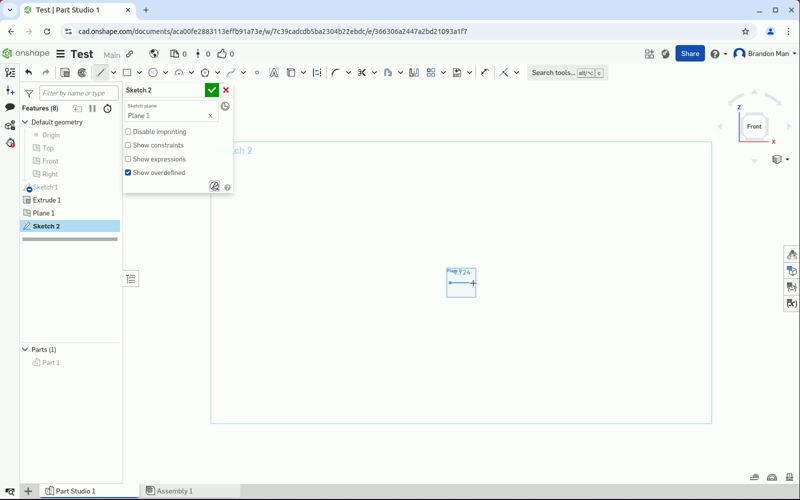
key_up(shift)
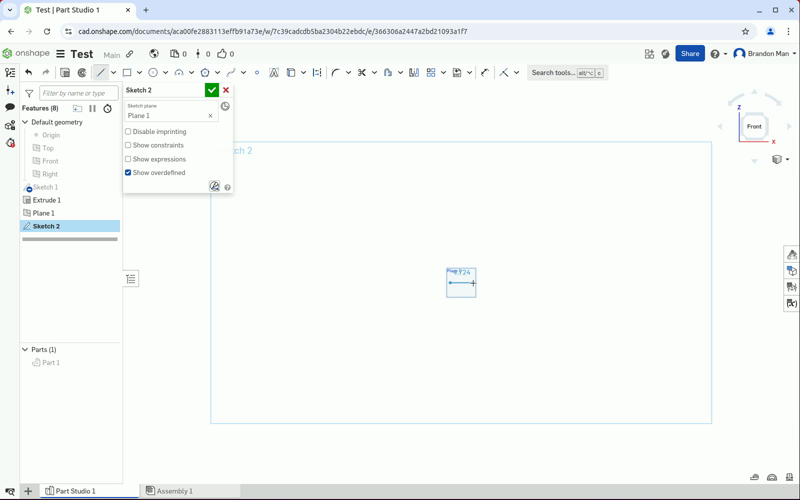
key_down(shift)
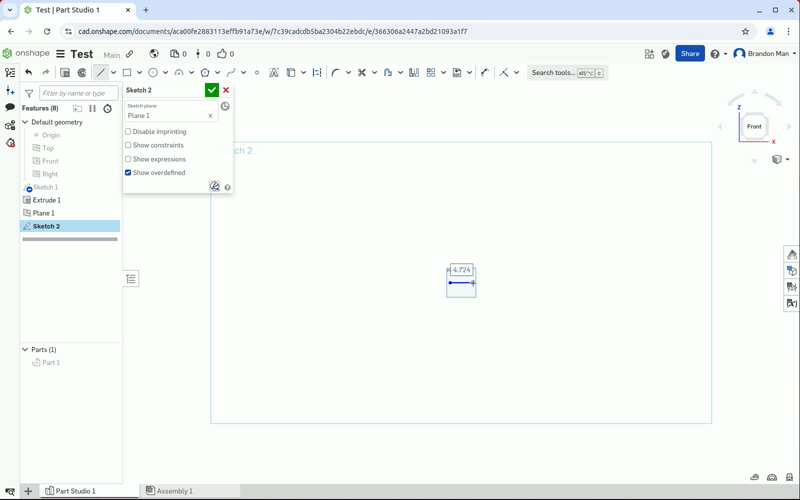
mouse_move(503, 282)
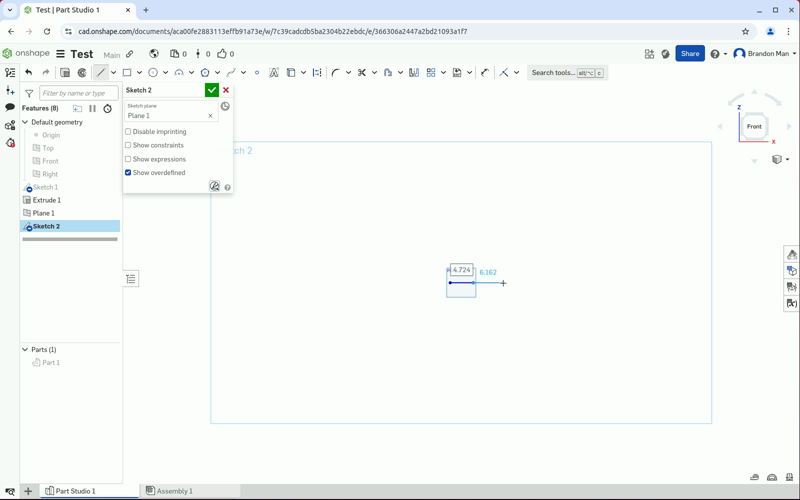
mouse_move(473, 277)
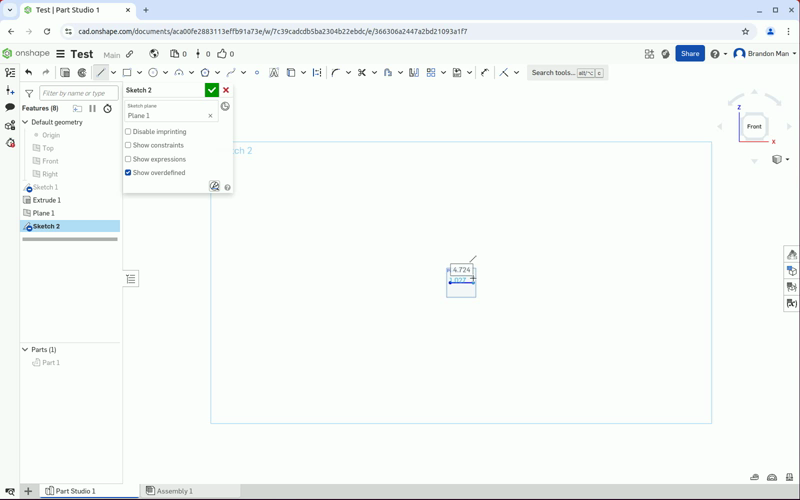
scroll(6)
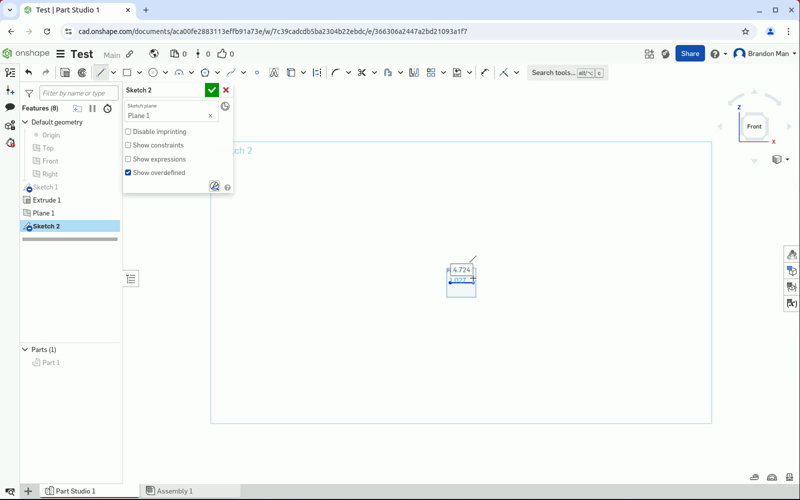
scroll(6)
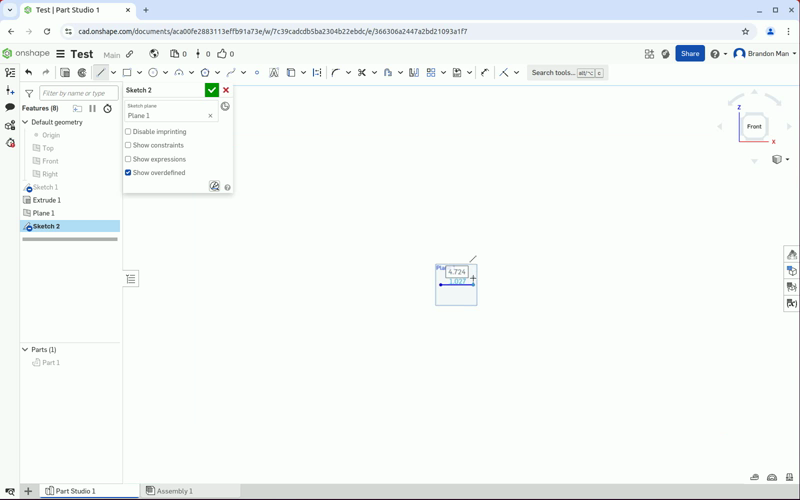
scroll(6)
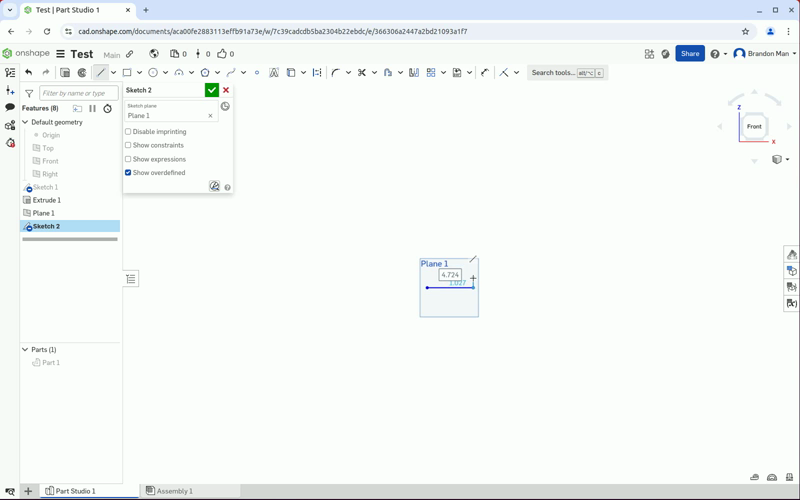
scroll(6)
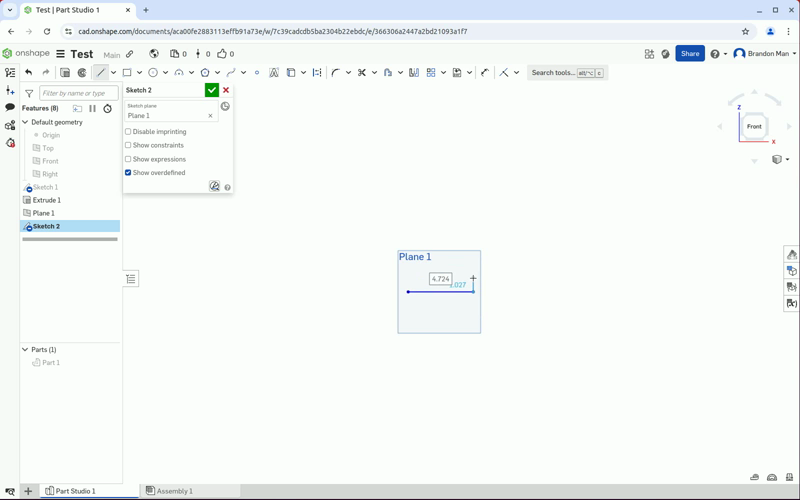
scroll(6)
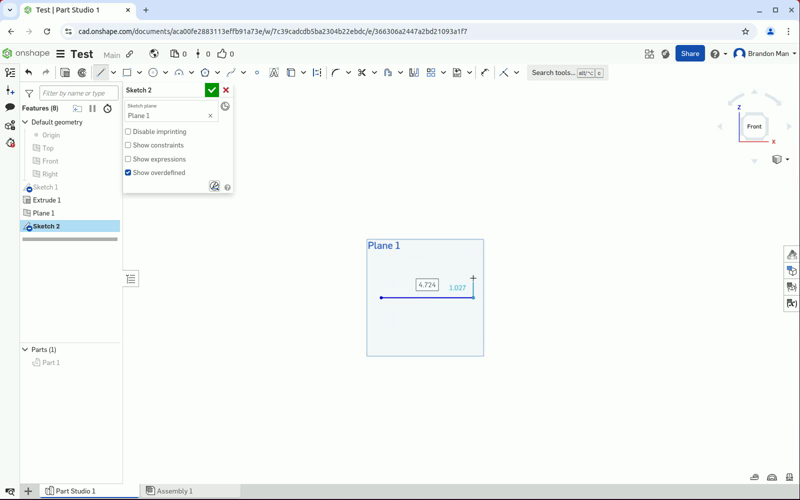
scroll(6)
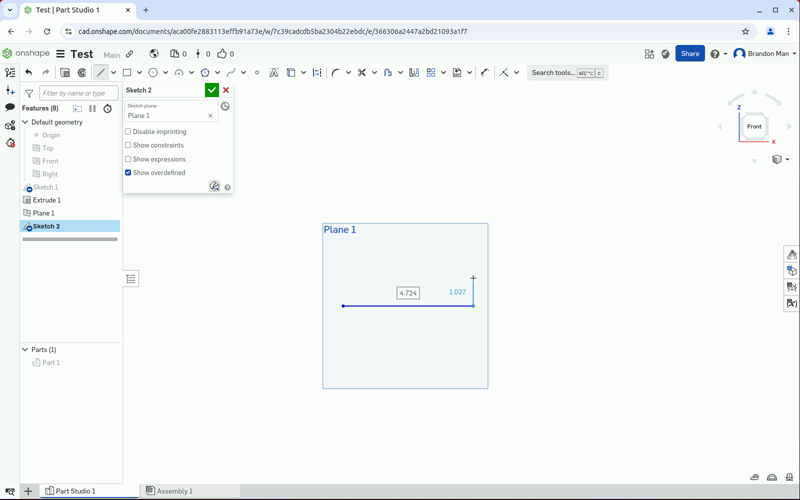
scroll(6)
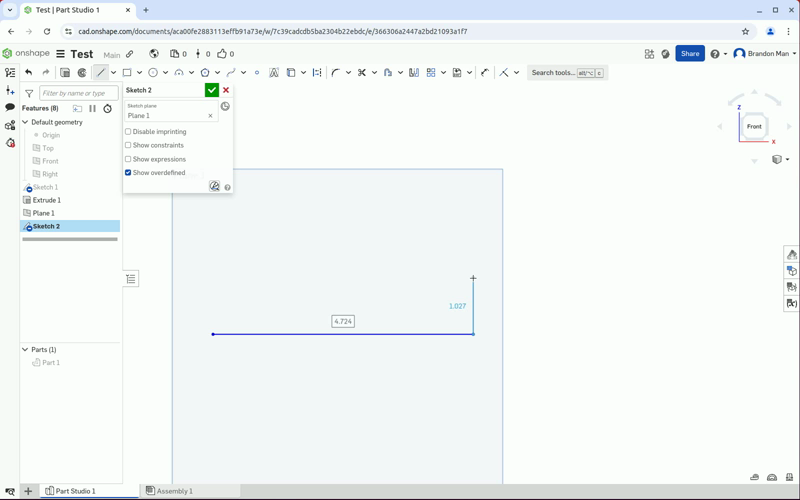
click(473, 277)
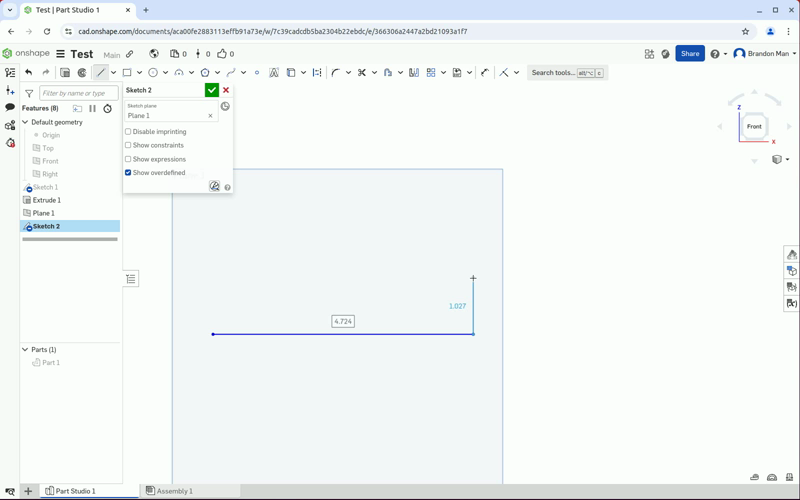
scroll(-6)
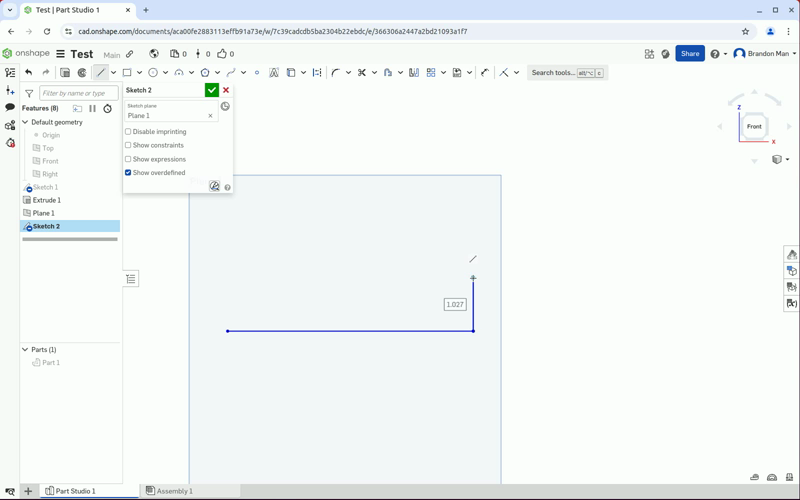
scroll(-6)
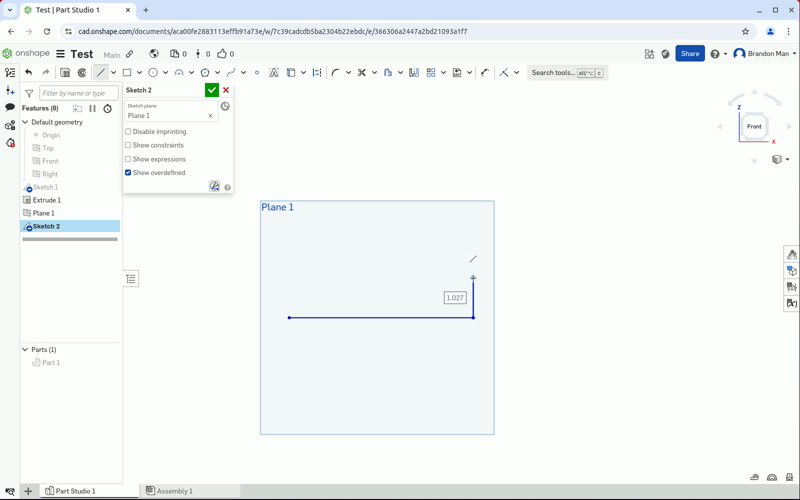
scroll(-6)
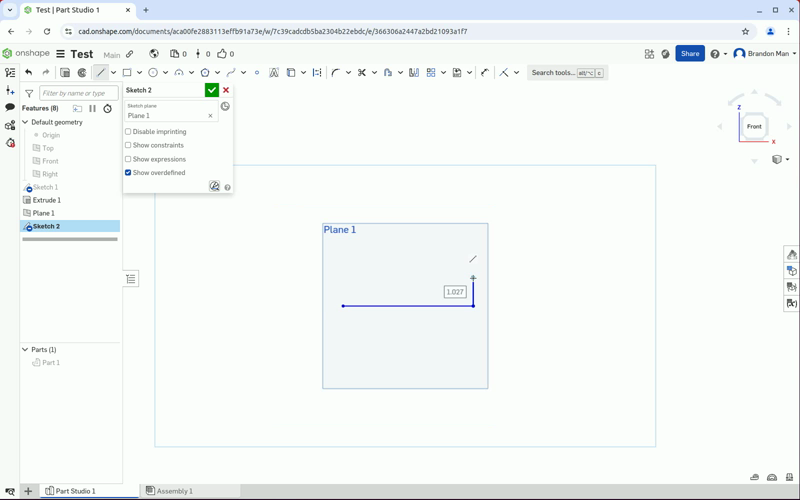
scroll(-6)
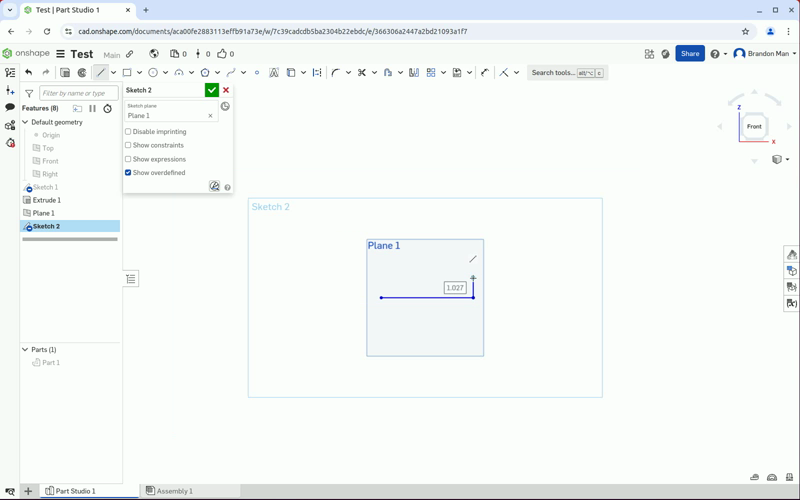
scroll(-6)
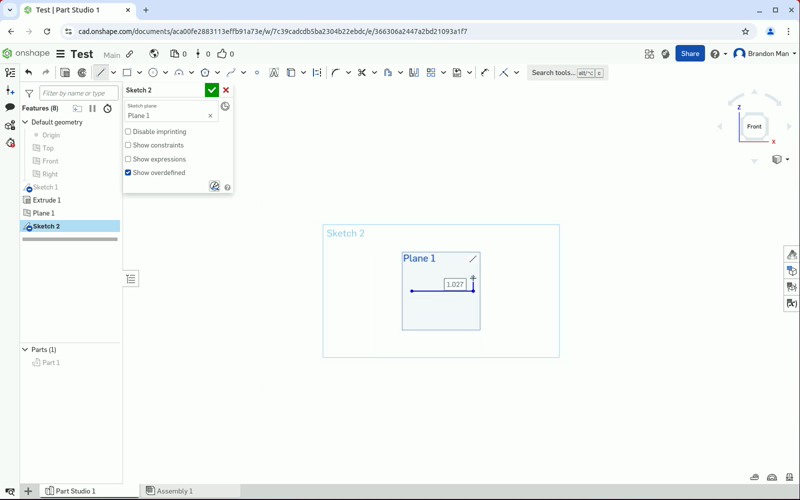
scroll(-6)
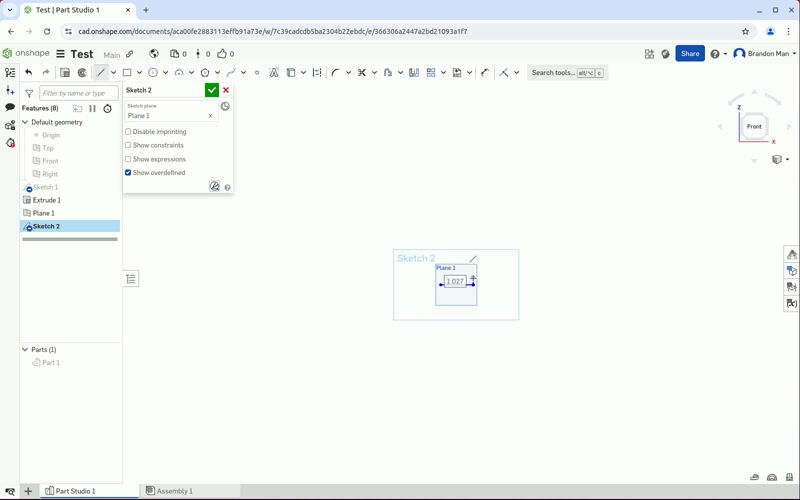
scroll(-6)
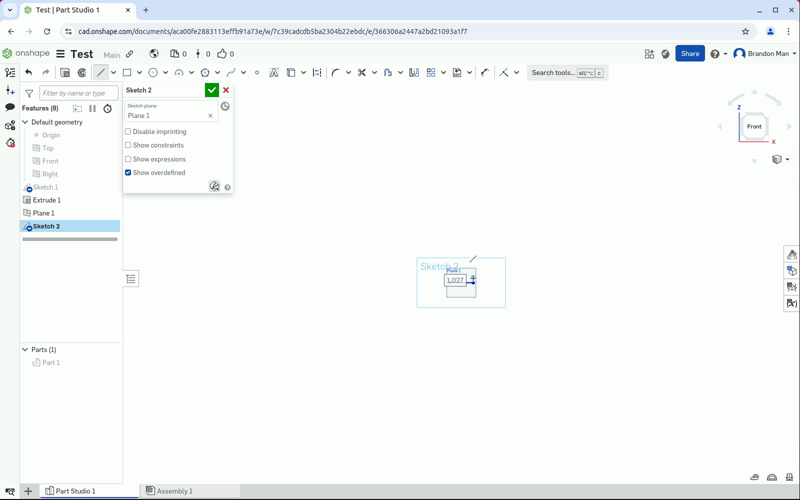
key_up(shift)
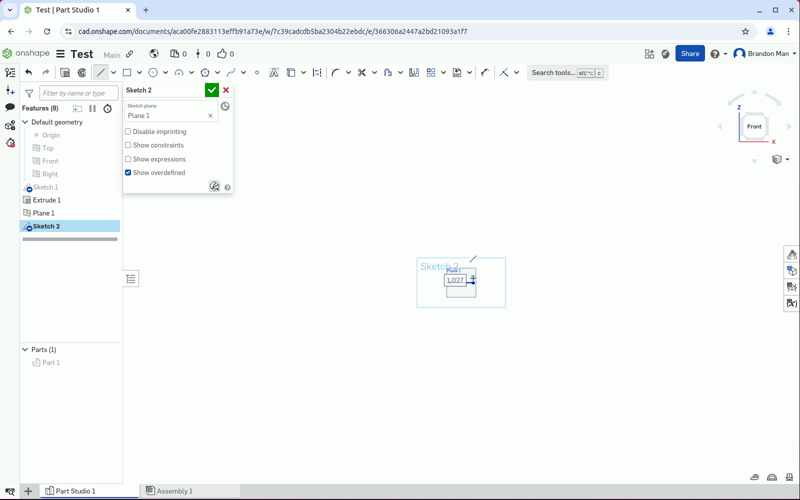
key_down(shift)
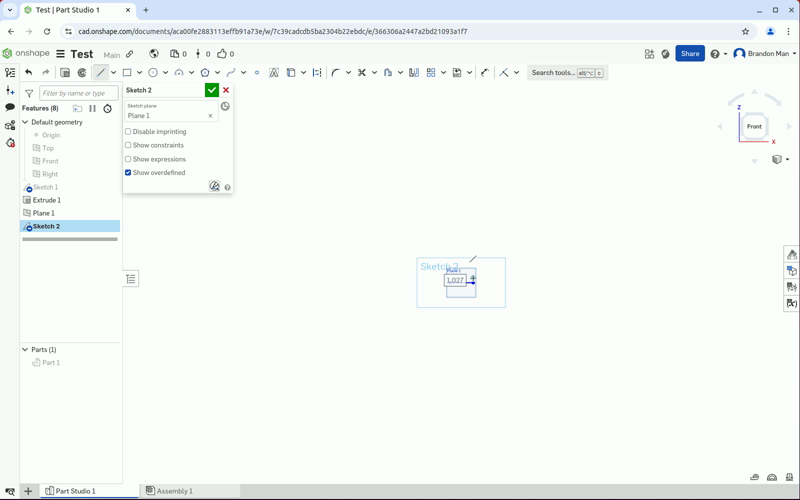
mouse_move(503, 277)
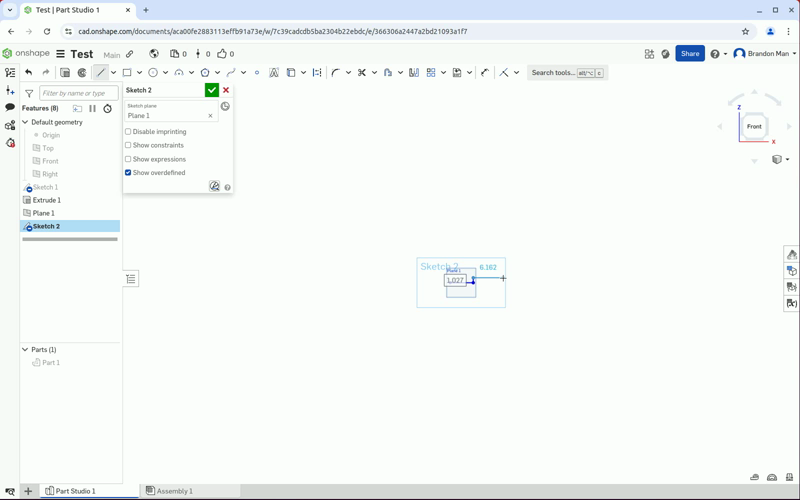
mouse_move(450, 277)
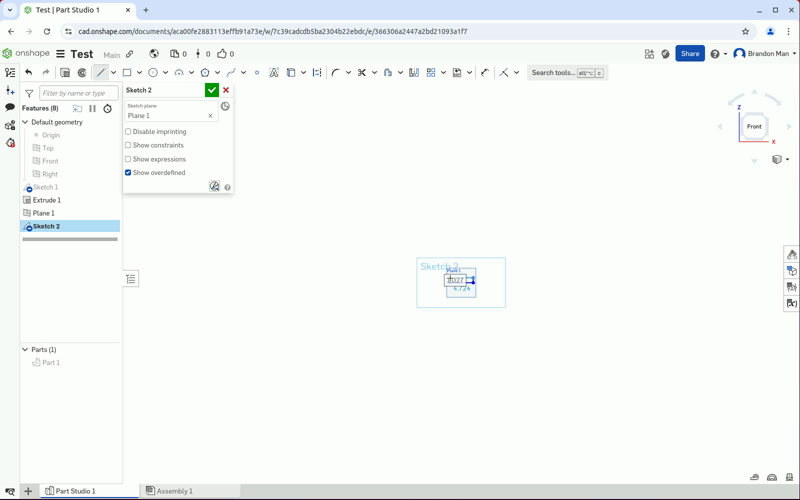
click(450, 277)
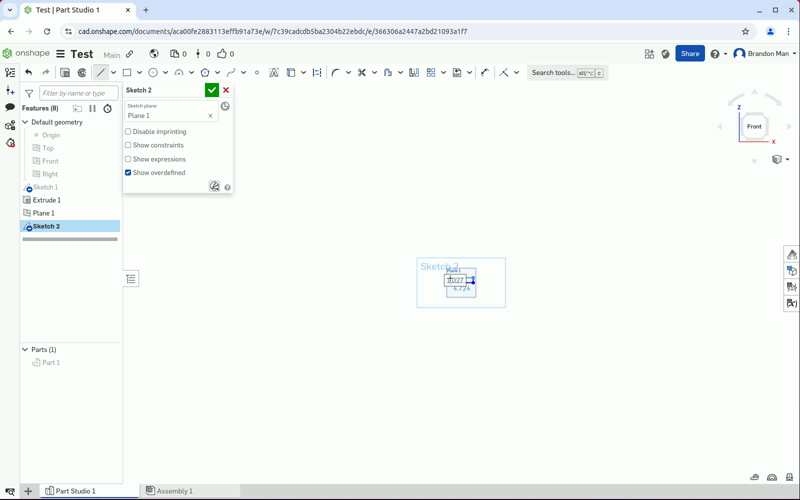
key_up(shift)
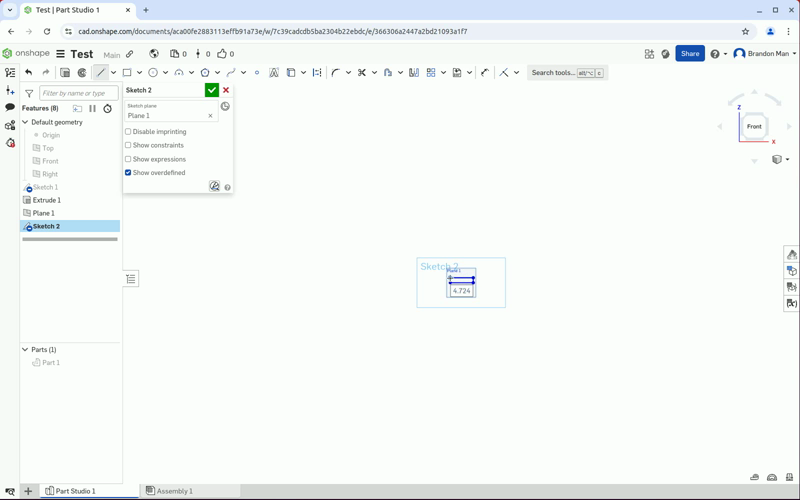
mouse_move(480, 277)
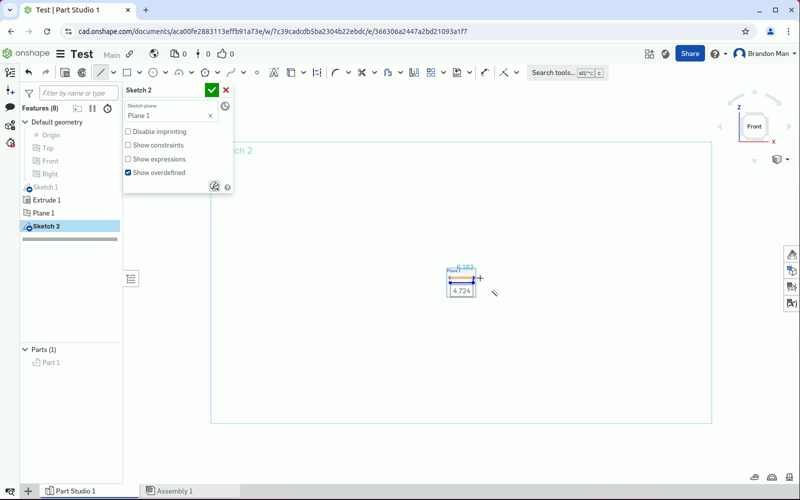
key_down(shift)
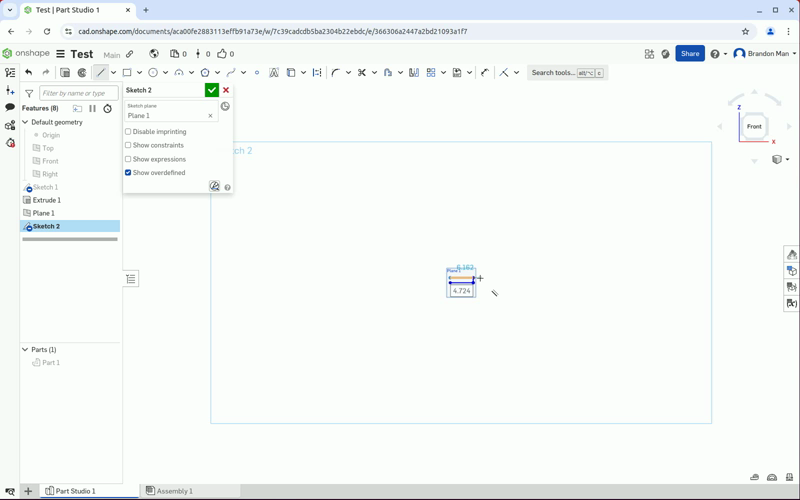
mouse_move(450, 282)
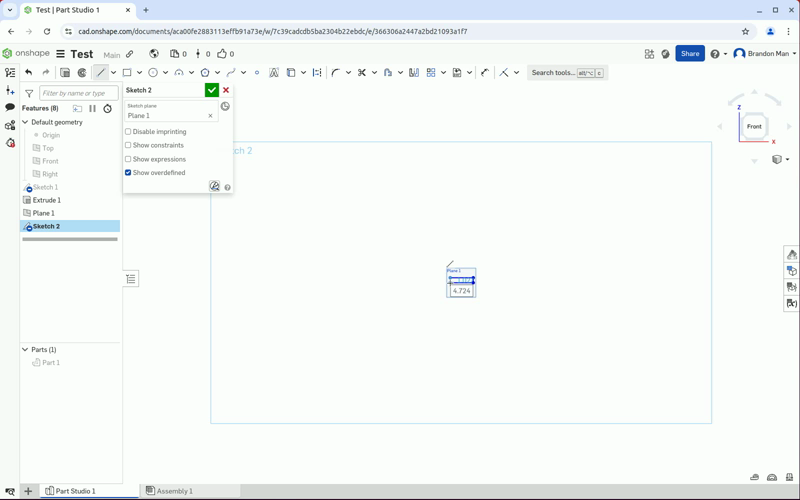
scroll(6)
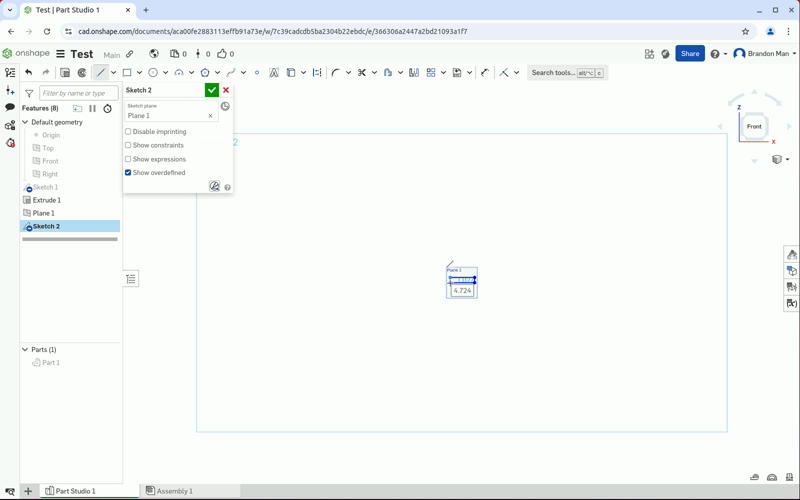
scroll(6)
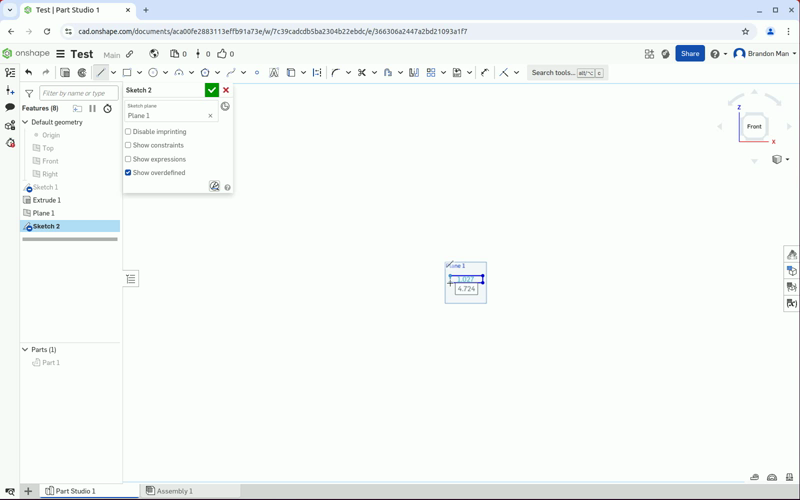
scroll(6)
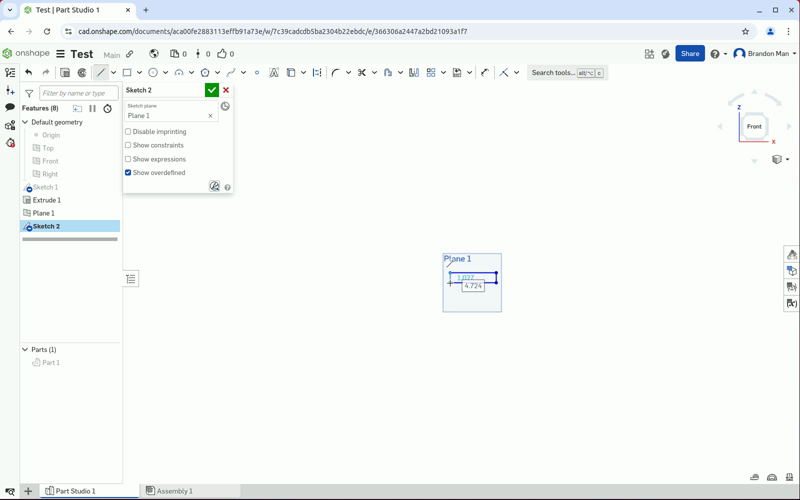
scroll(6)
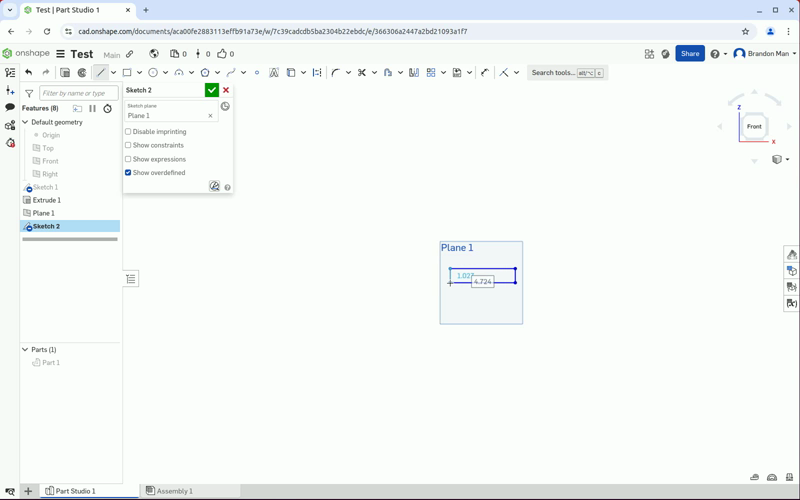
scroll(6)
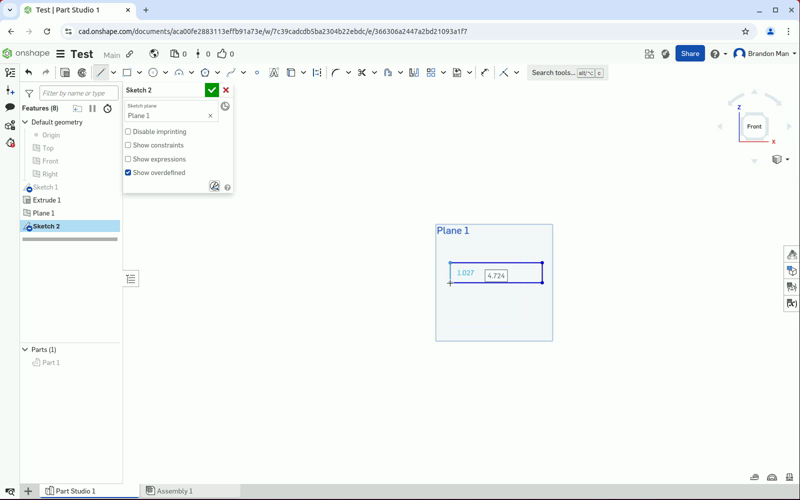
scroll(6)
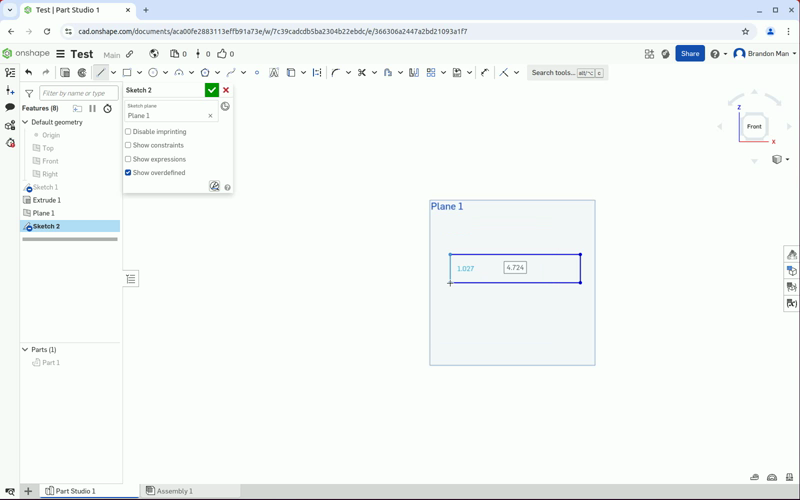
scroll(6)
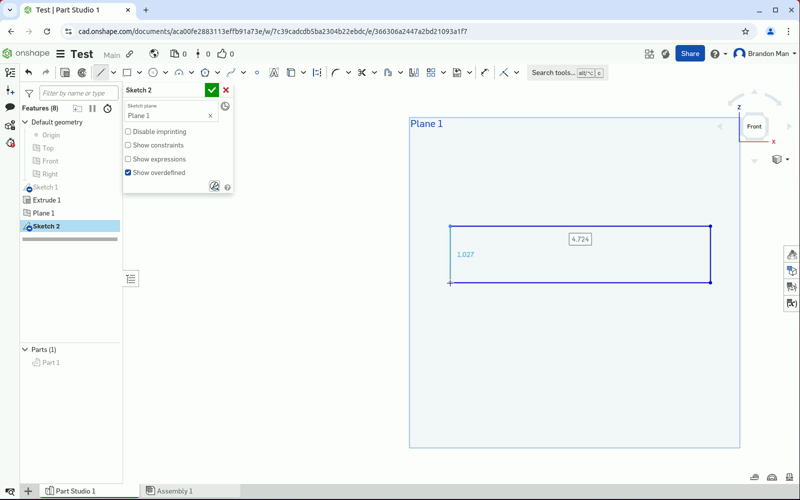
key_up(shift)
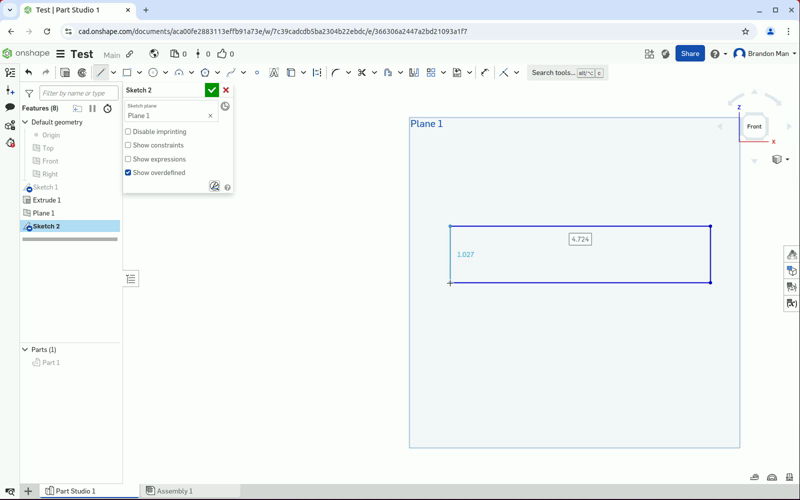
click(450, 282)
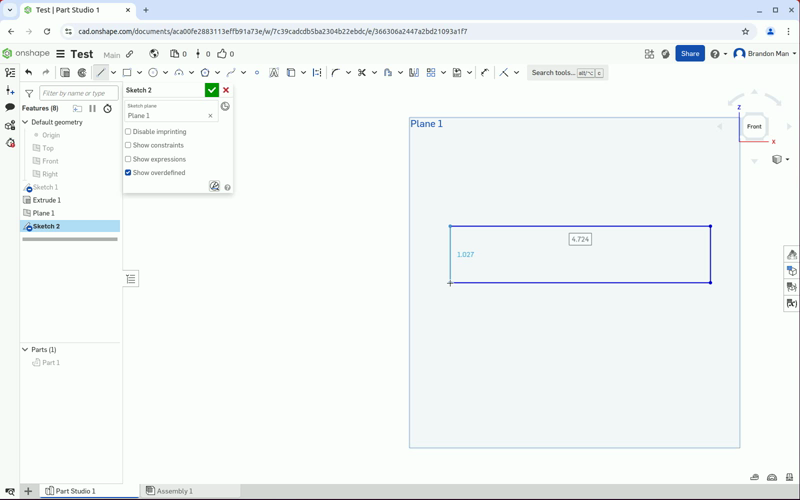
scroll(-6)
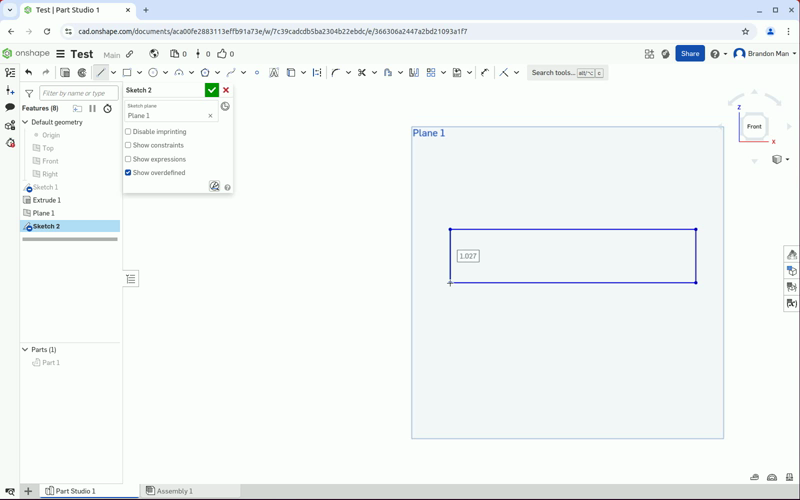
scroll(-6)
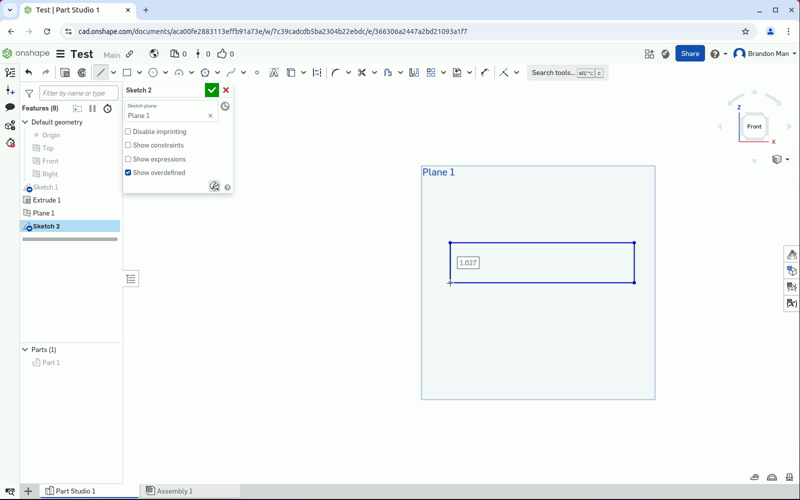
scroll(-6)
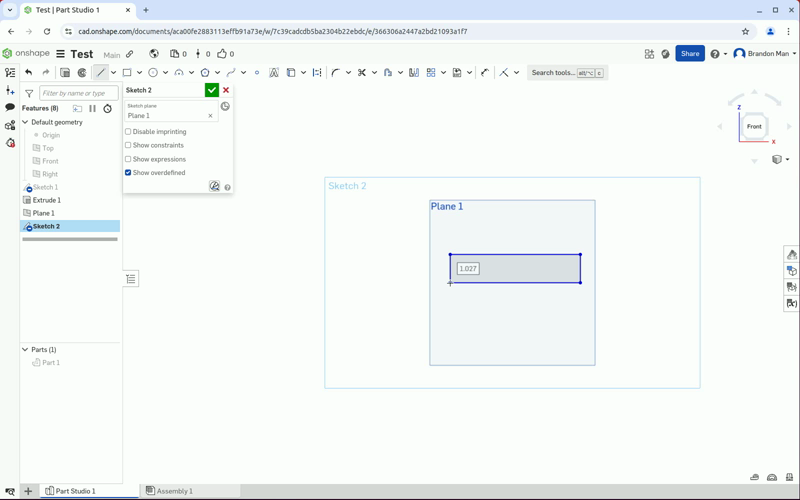
scroll(-6)
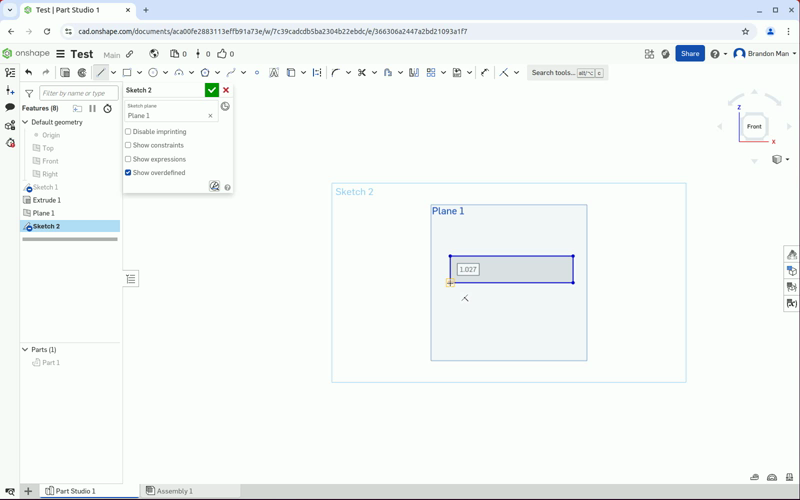
scroll(-6)
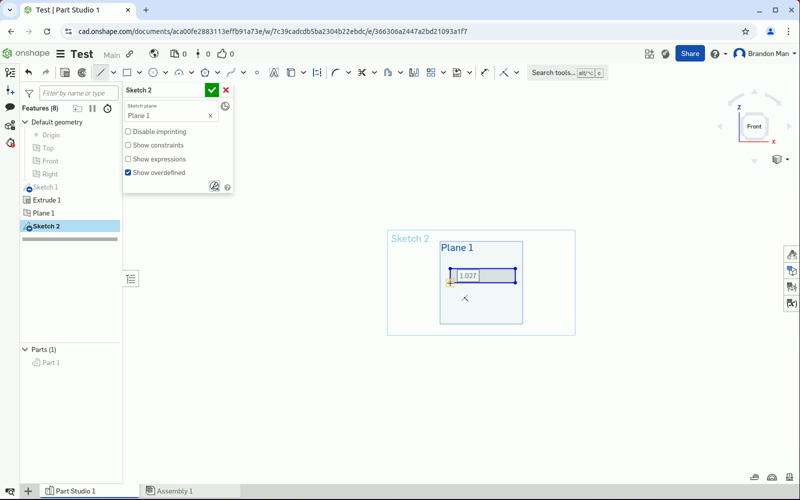
scroll(-6)
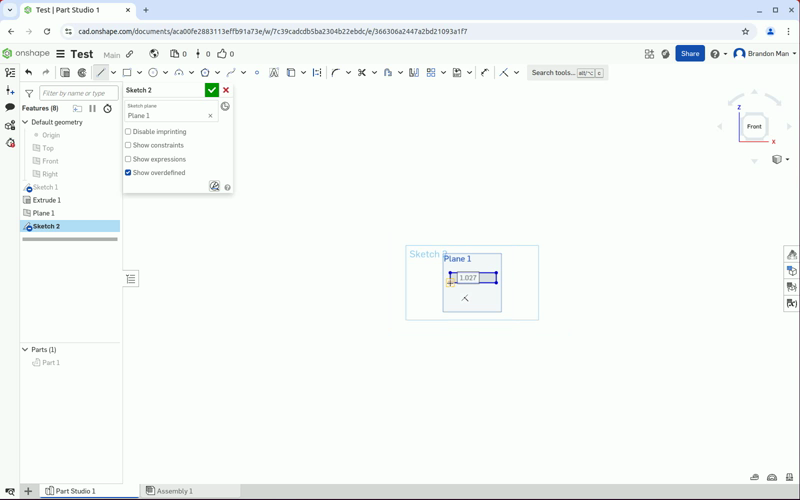
scroll(-6)
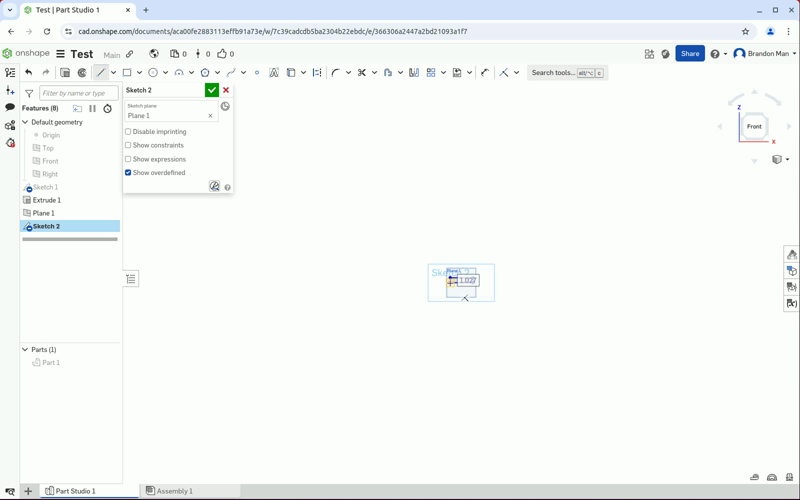
key(esc)
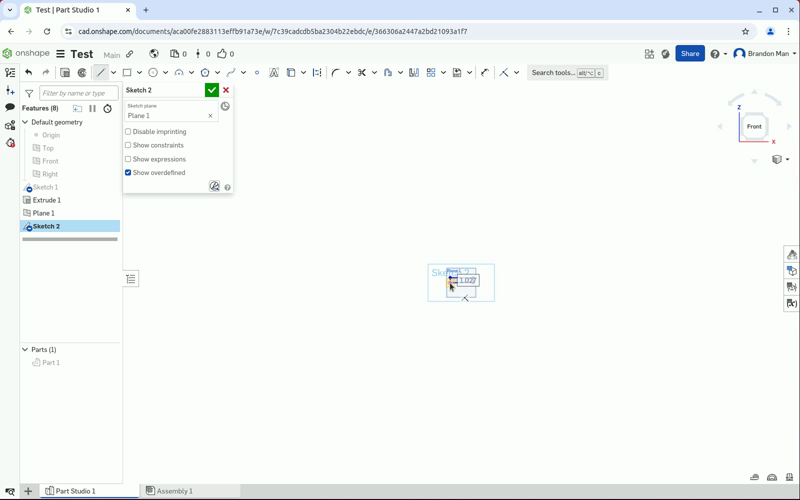
mouse_move(461, 280)
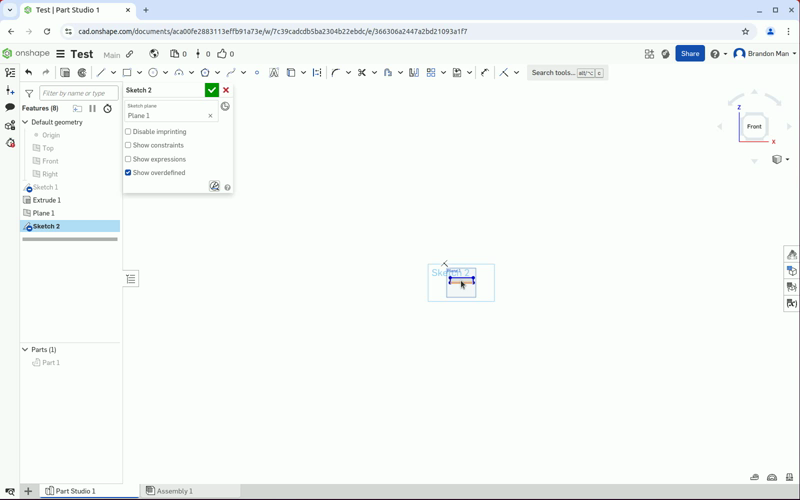
scroll(6)
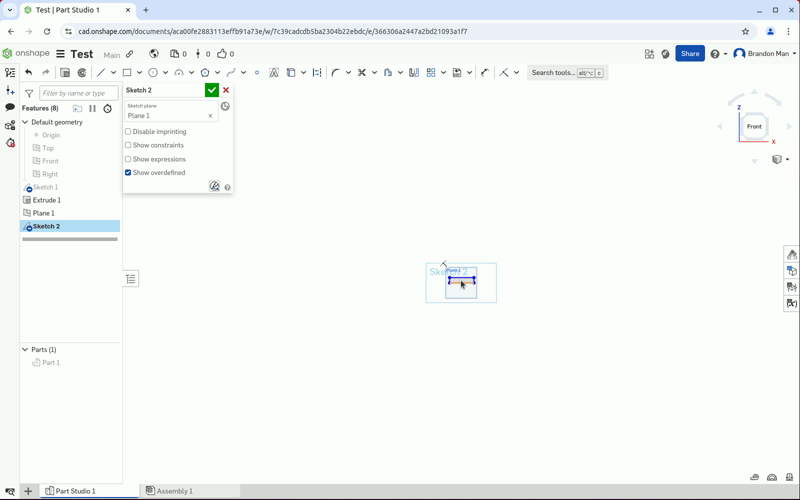
scroll(6)
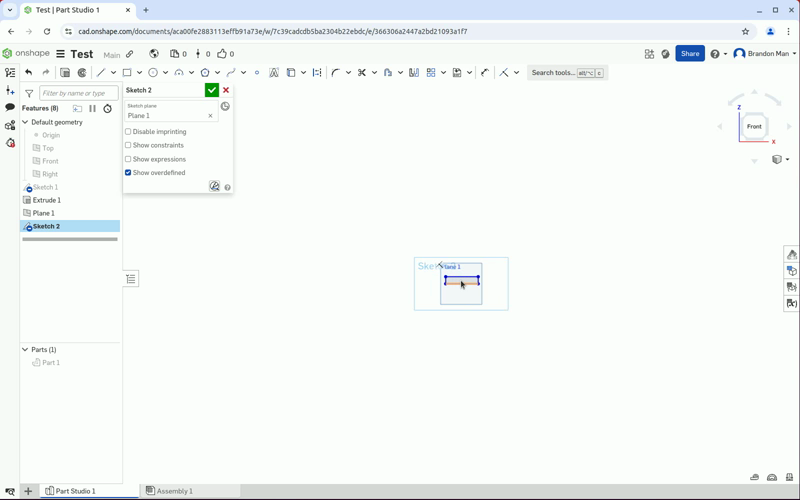
scroll(6)
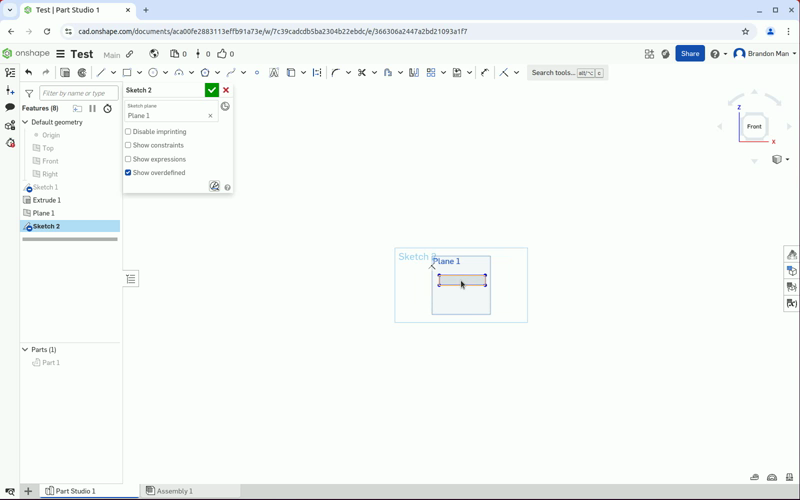
scroll(6)
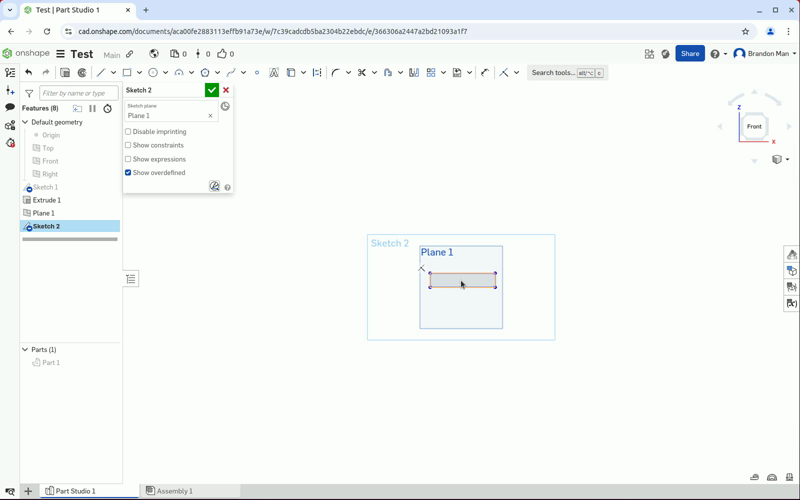
scroll(6)
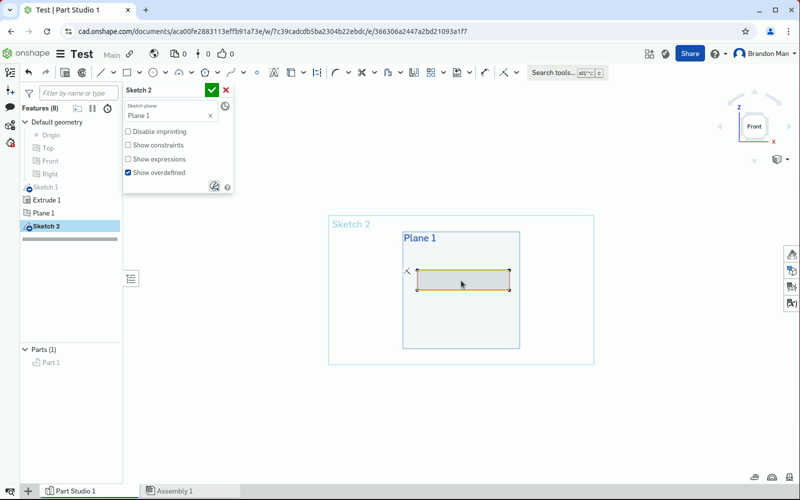
scroll(6)
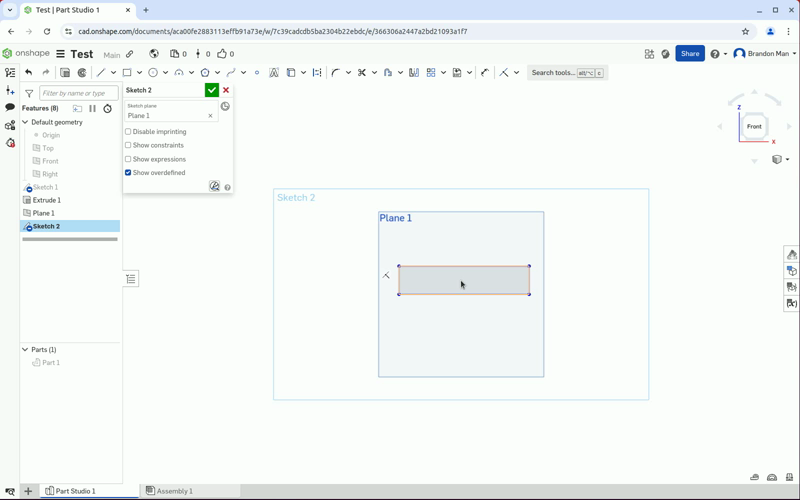
scroll(6)
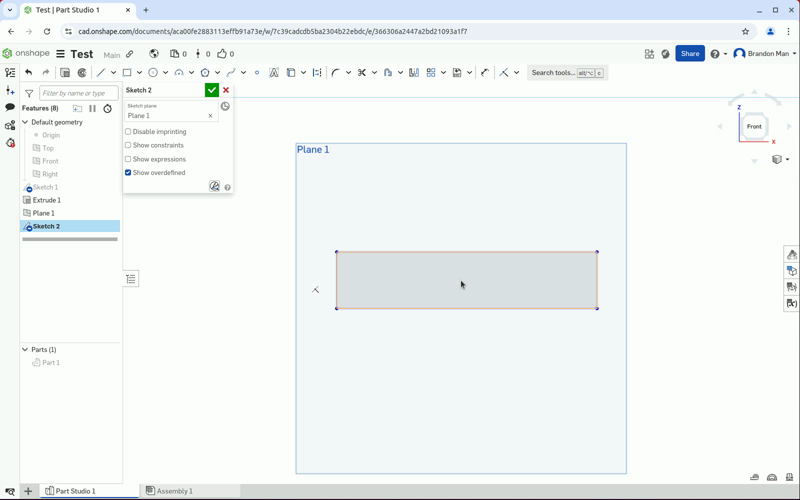
click(461, 280)
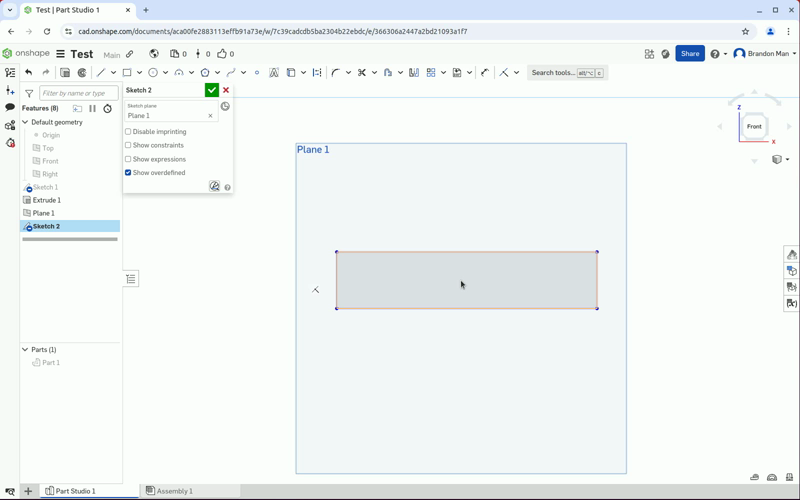
scroll(-6)
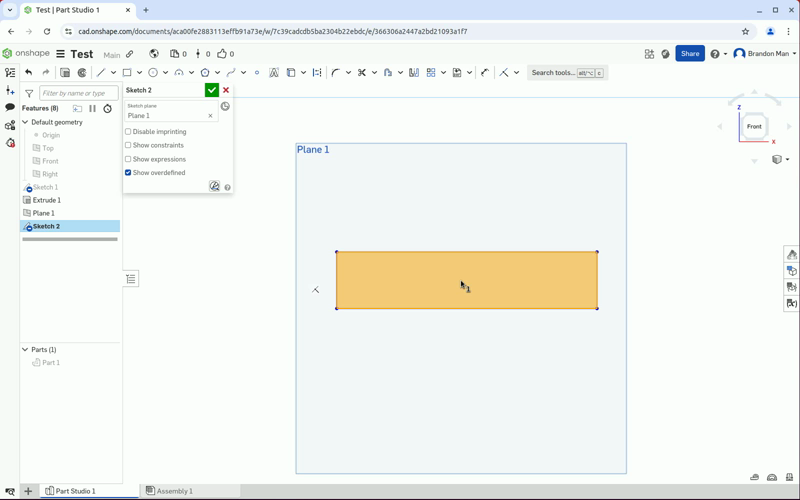
scroll(-6)
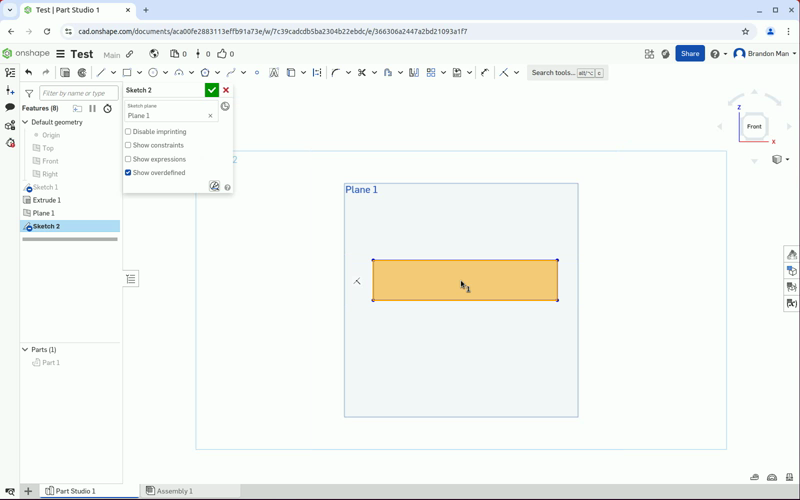
scroll(-6)
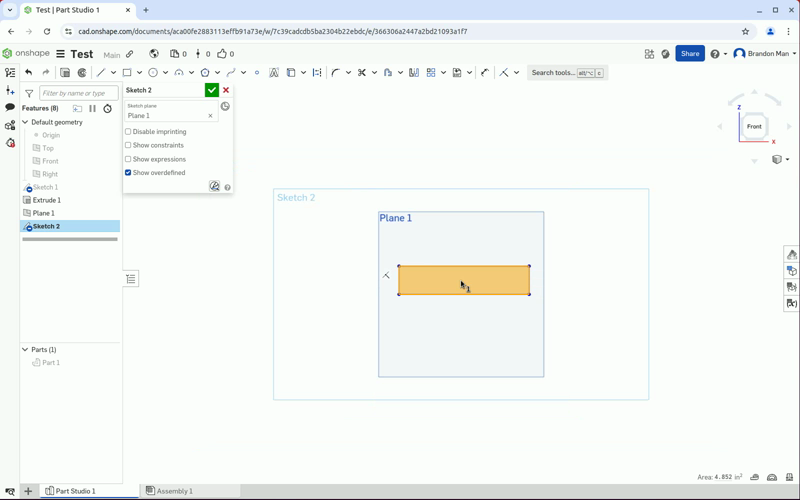
scroll(-6)
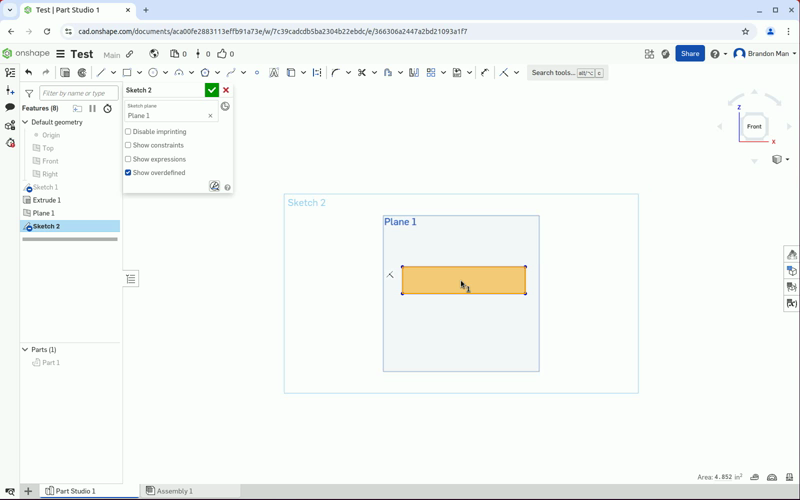
scroll(-6)
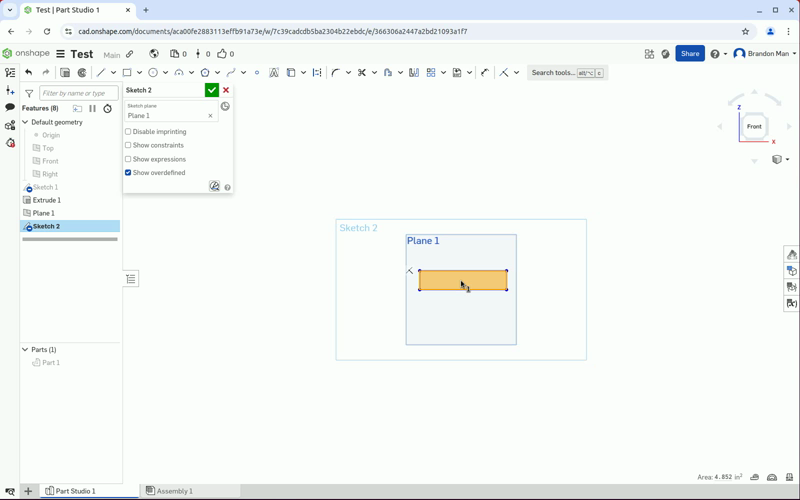
scroll(-6)
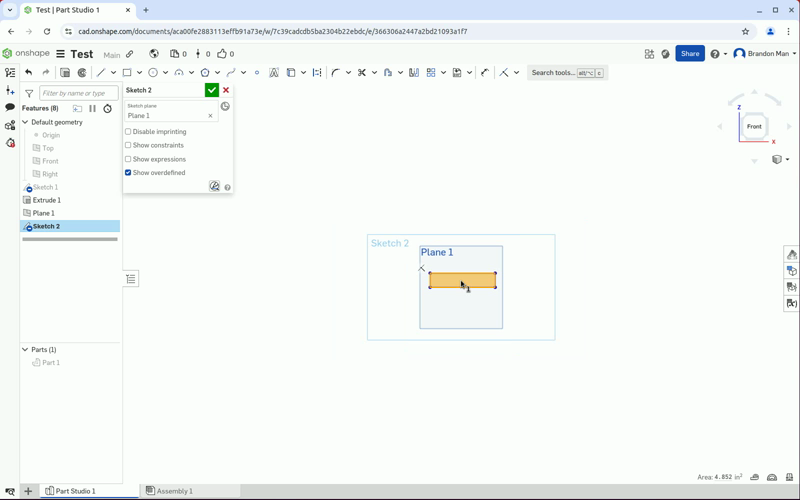
scroll(-6)
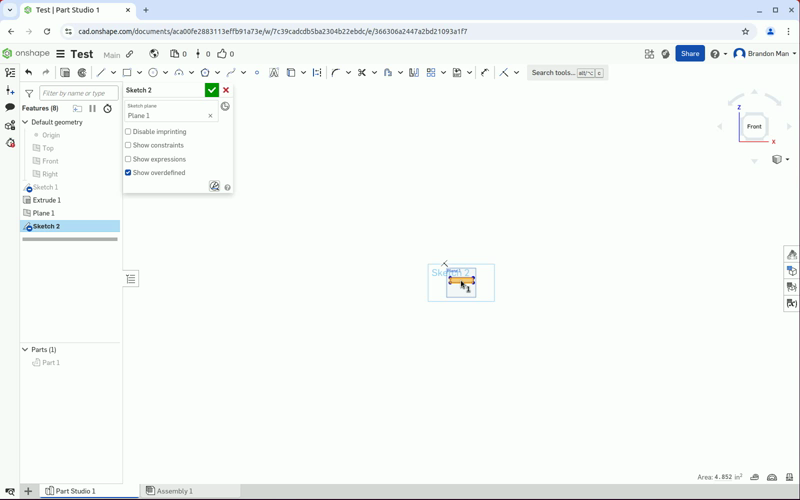
mouse_move(73, 352)
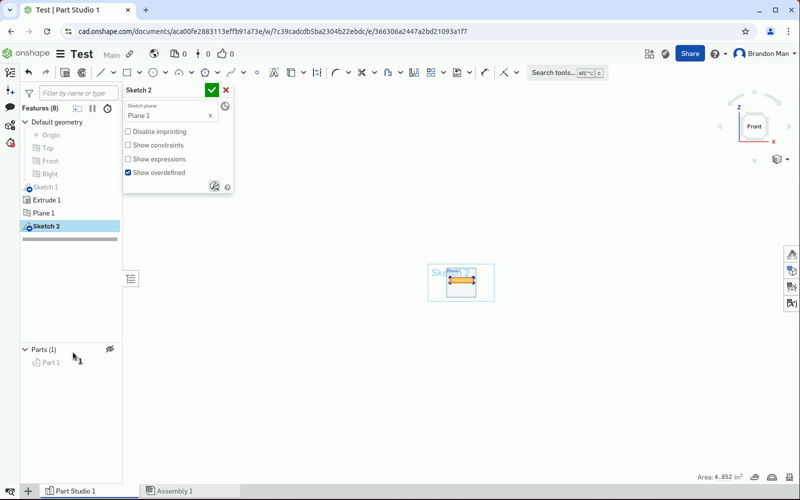
key(shift+y)
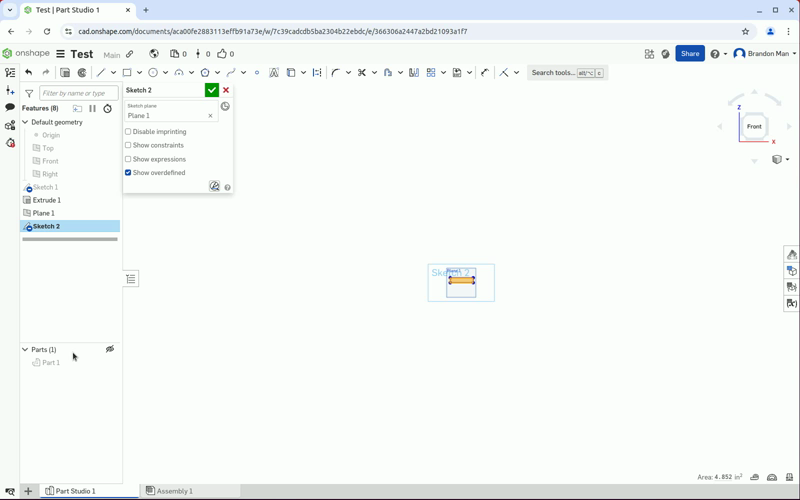
key(shift+e)
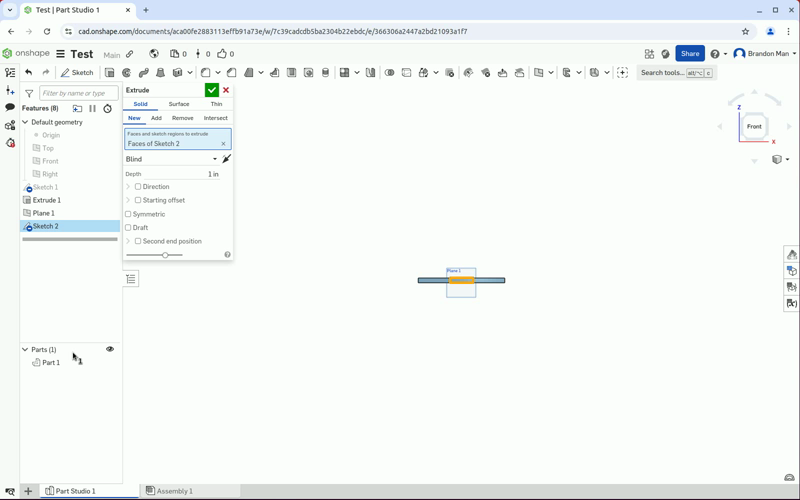
mouse_move(143, 106)
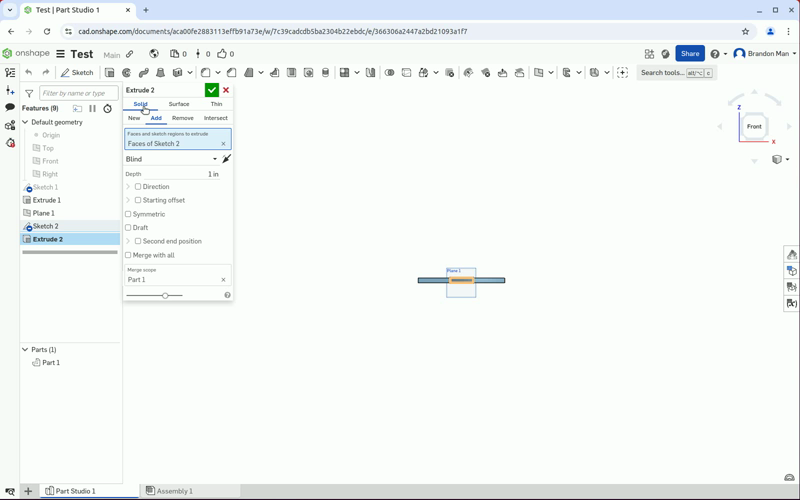
click(143, 106)
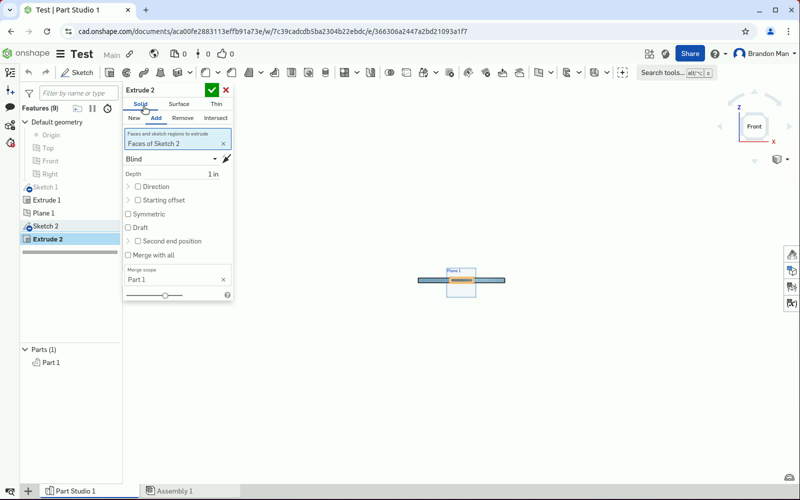
mouse_move(137, 120)
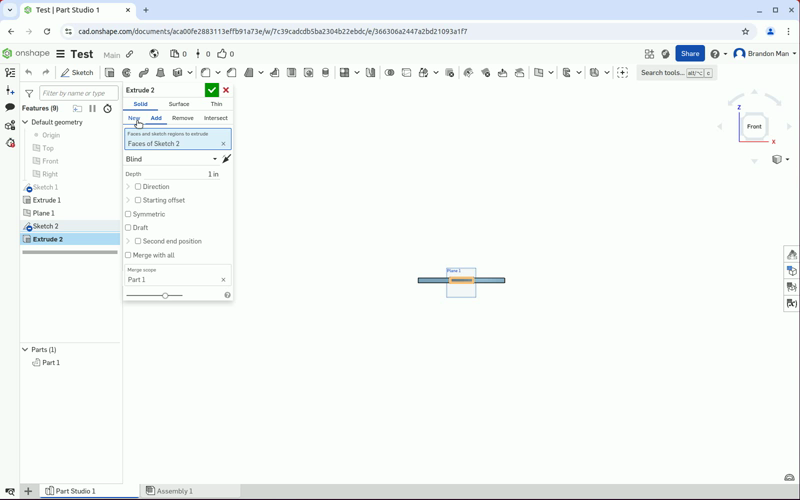
click(137, 120)
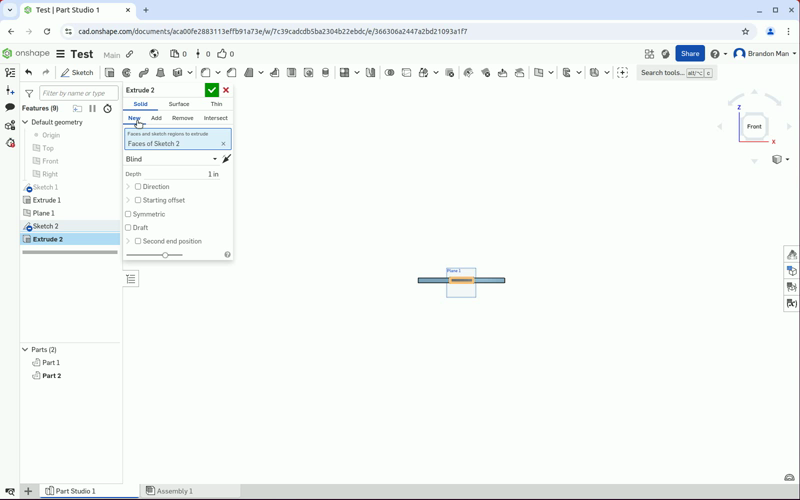
key(tab, 4)
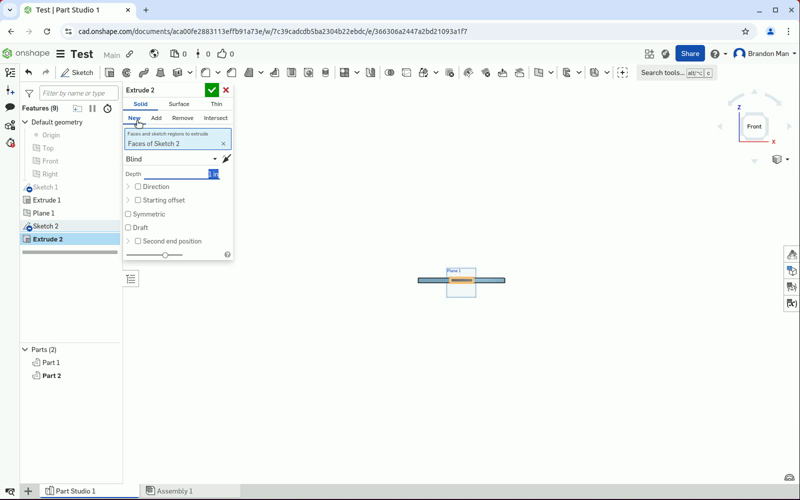
text(1.444)
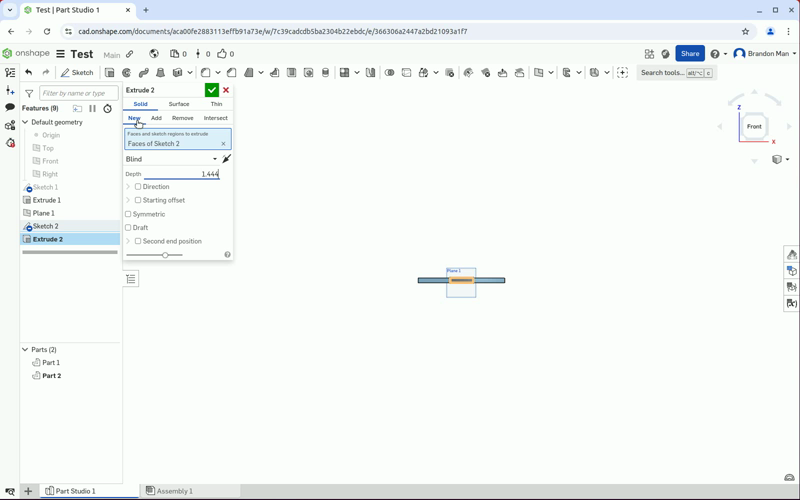
key(enter)
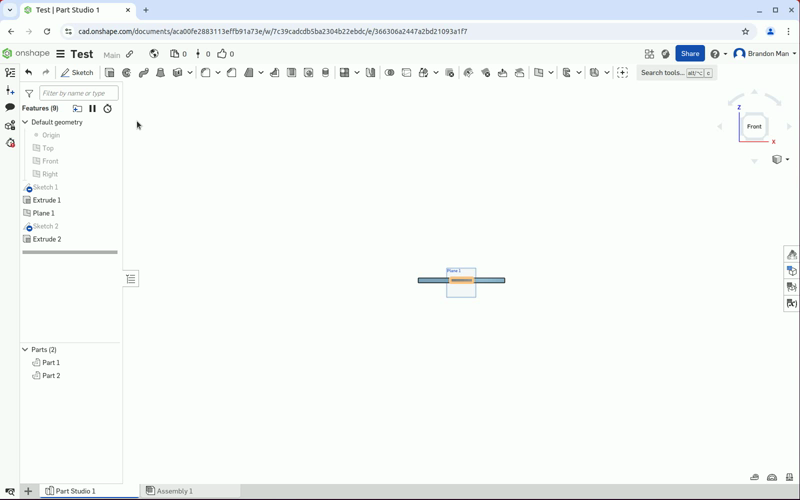
key(shift+h)
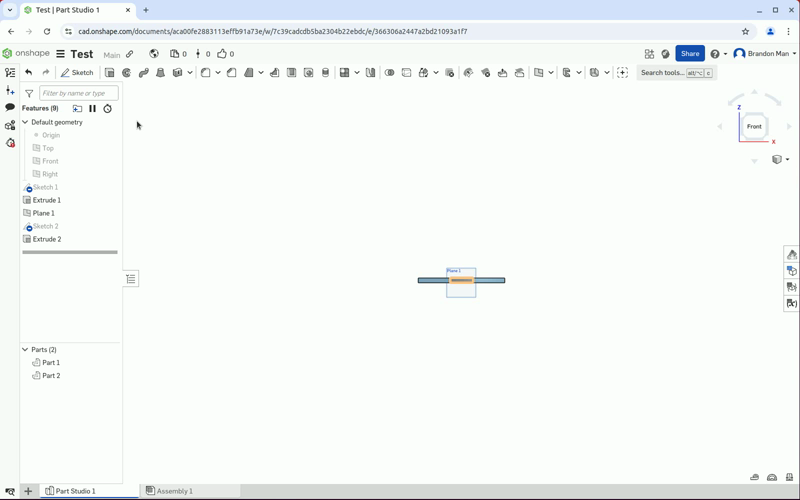
key(shift+h)
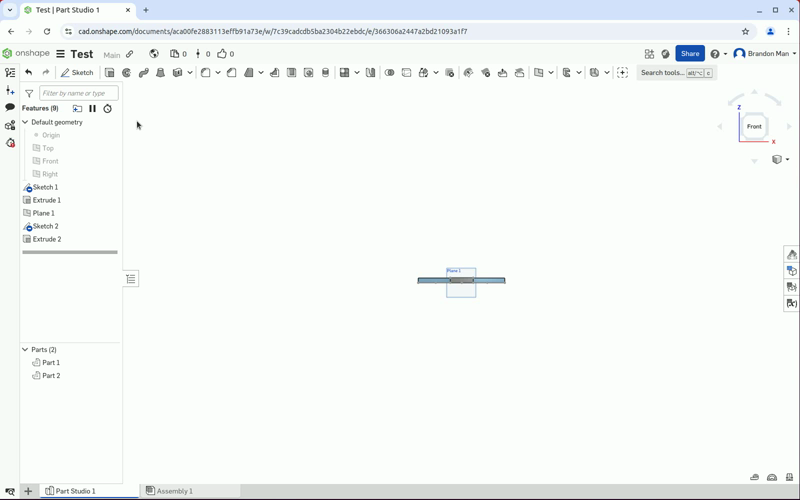
key(shift+7)
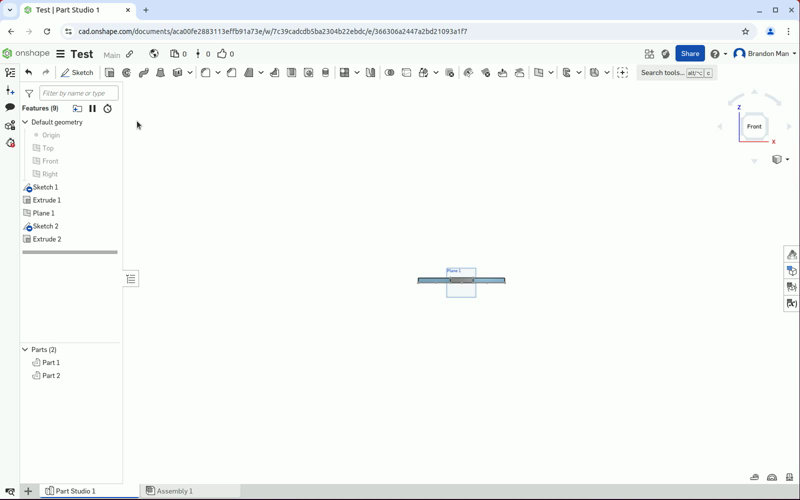
key(left, 2)
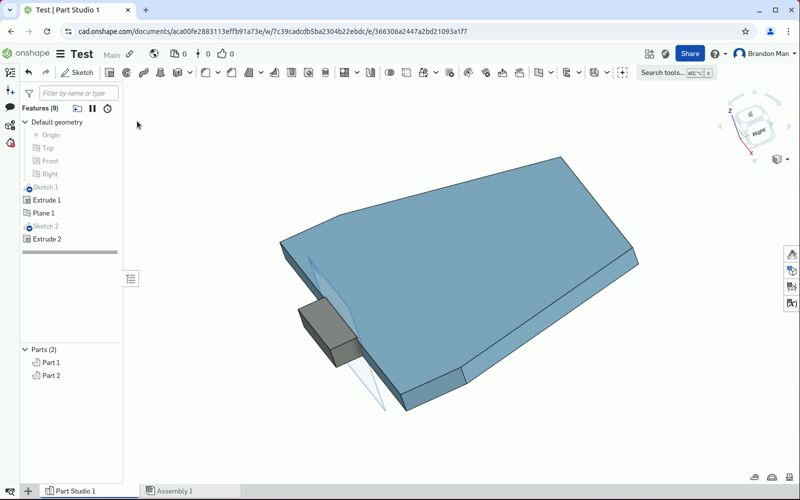
key(down, 2)
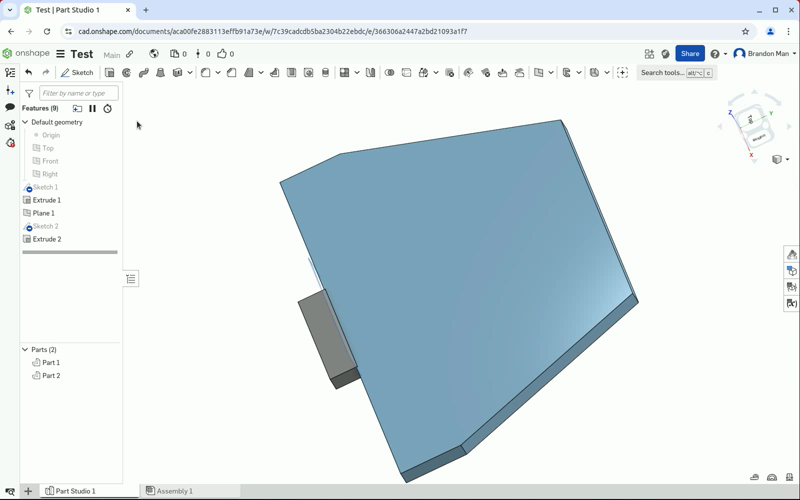
key(up, 2)
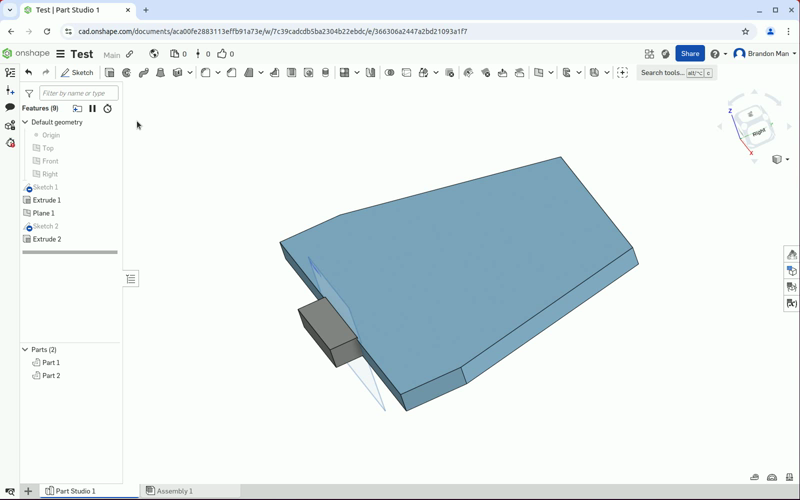
key(right, 2)
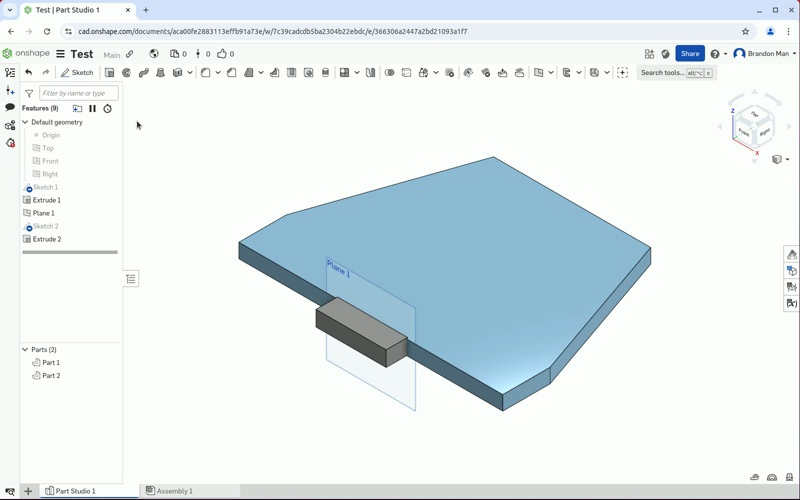
mouse_move(73, 189)
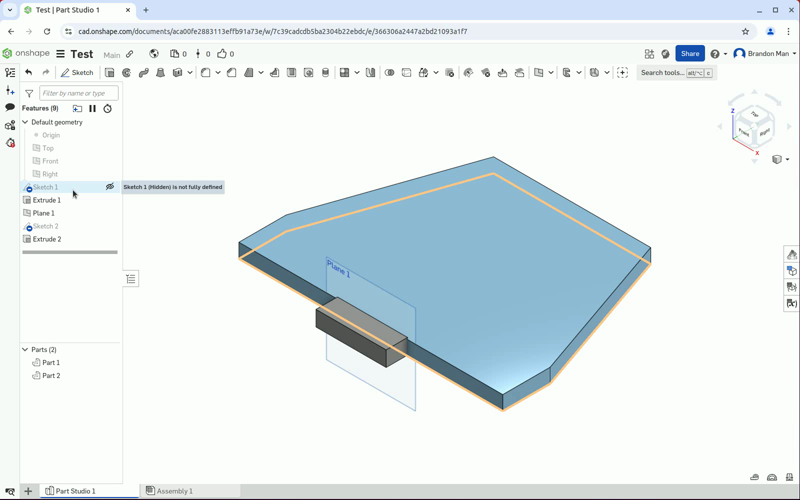
click(73, 189)